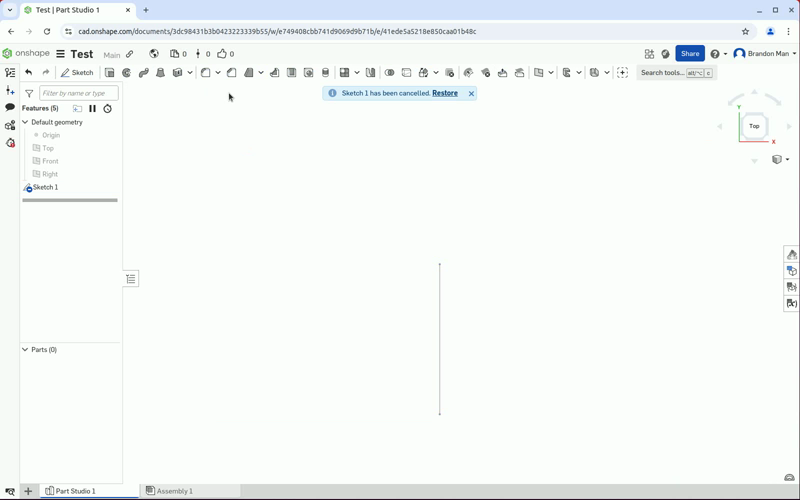
key(shift+h)
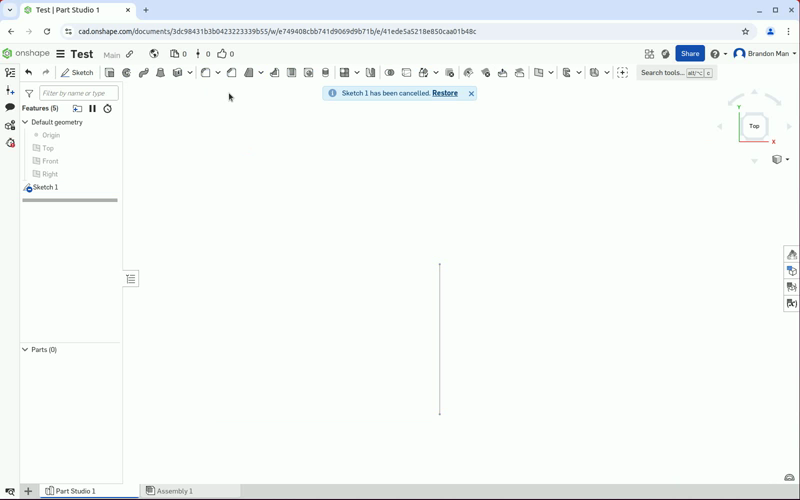
key(shift+s)
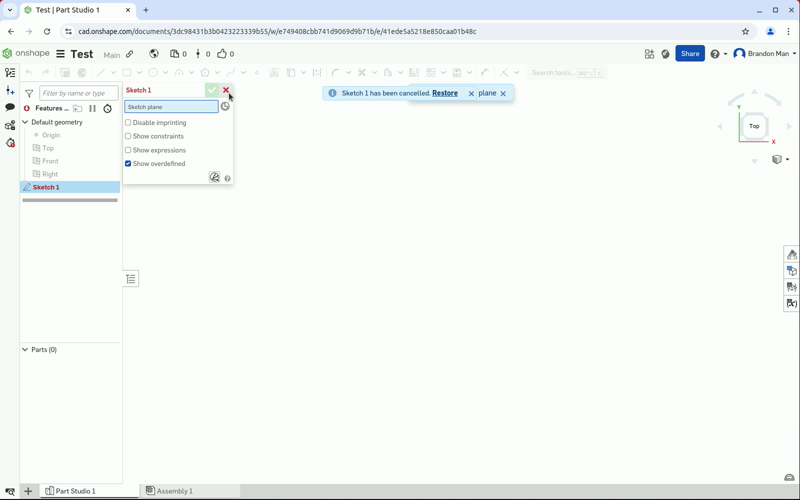
mouse_move(73, 150)
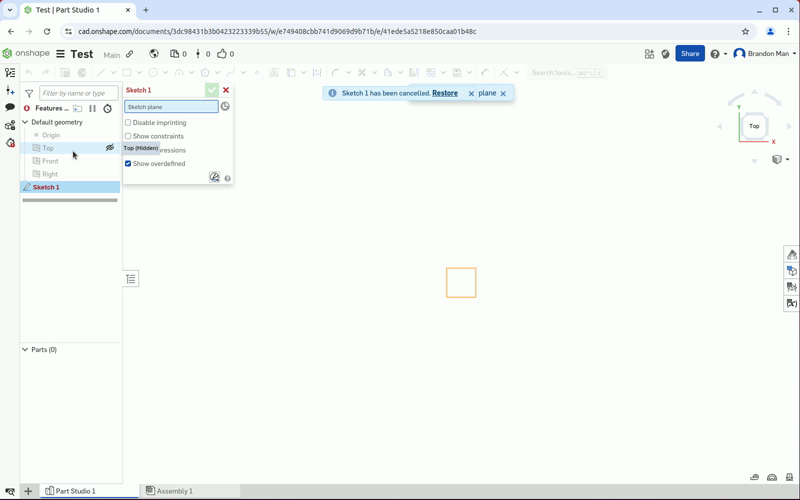
click(73, 150)
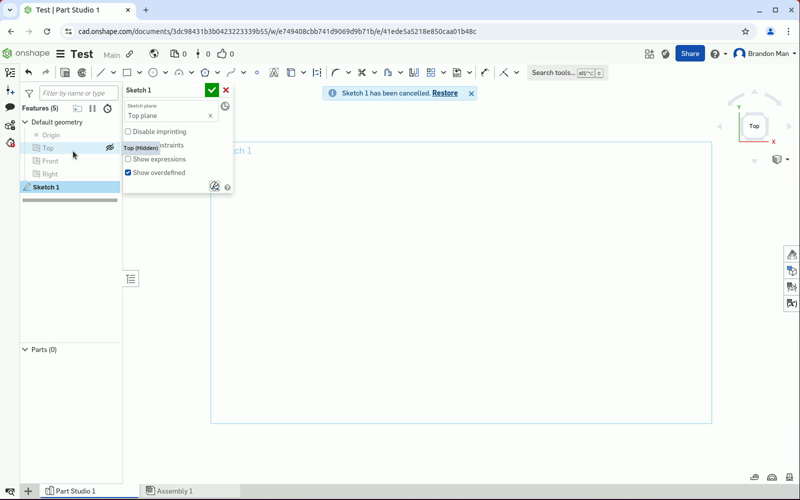
mouse_move(73, 352)
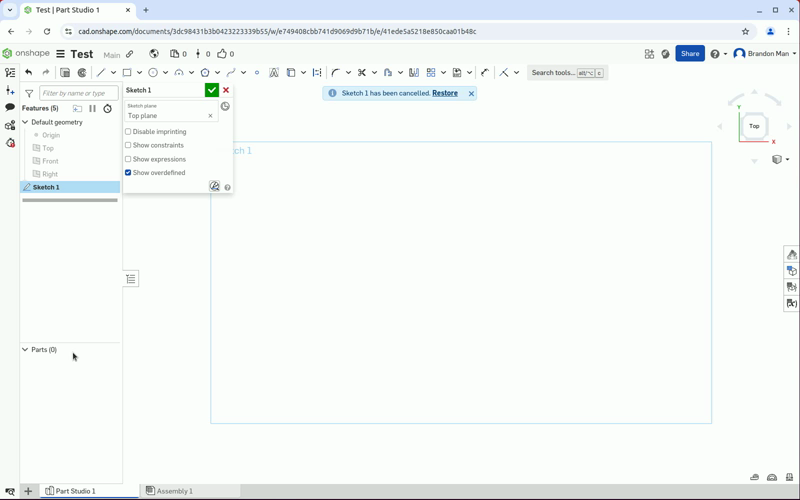
key(y)
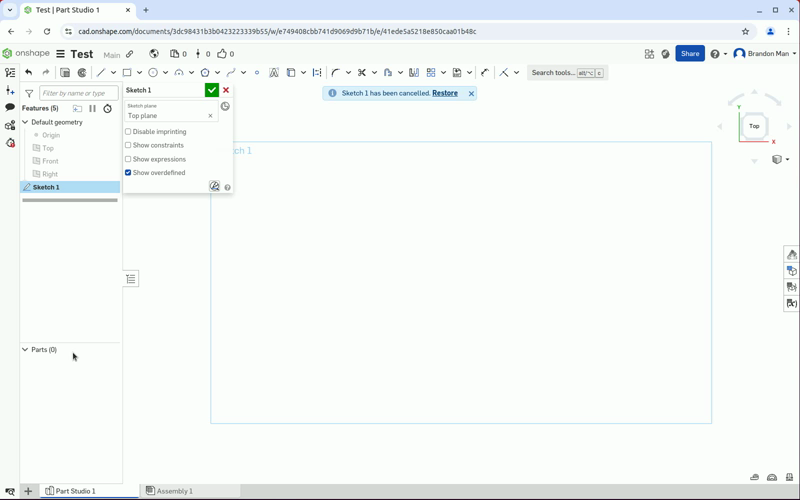
key(c)
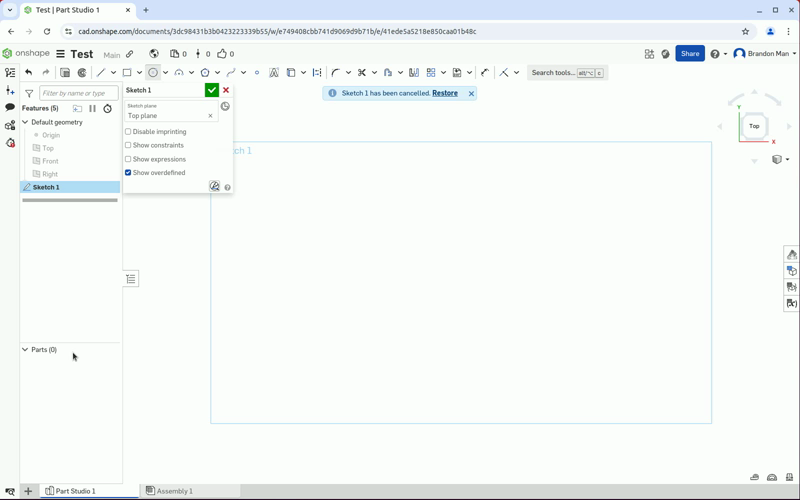
key_down(shift)
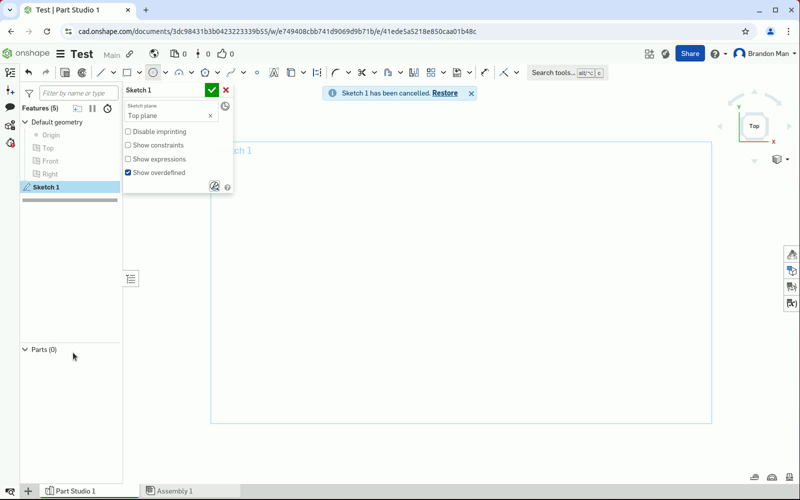
mouse_move(461, 282)
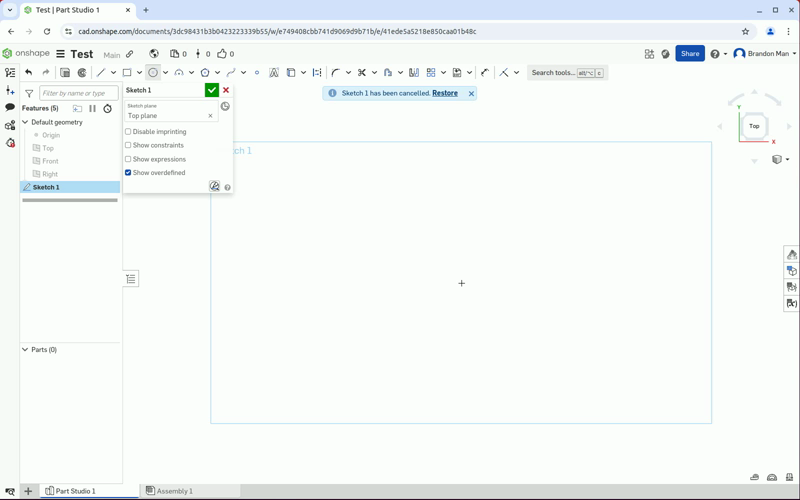
click(461, 282)
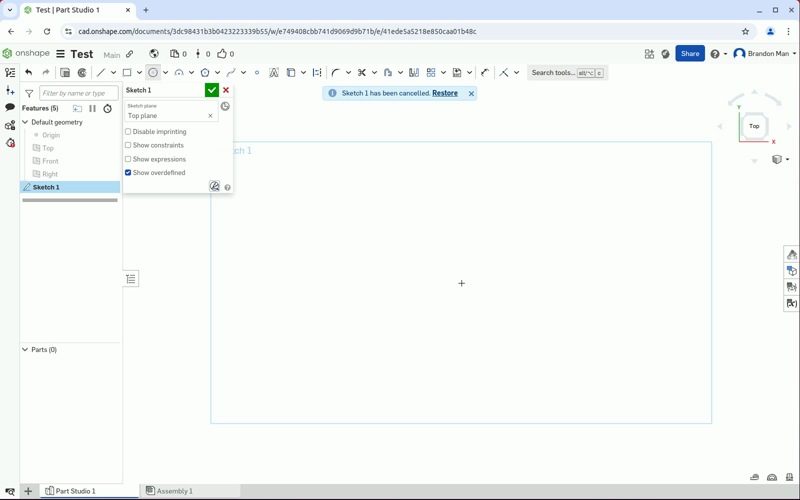
key_up(shift)
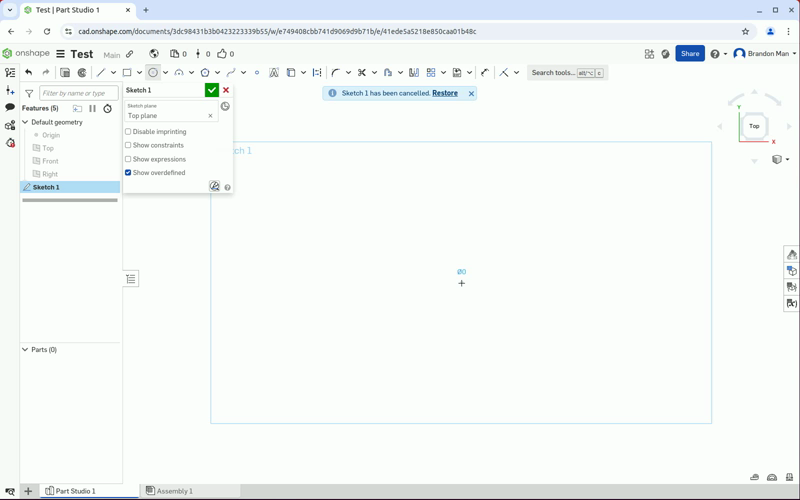
mouse_move(478, 282)
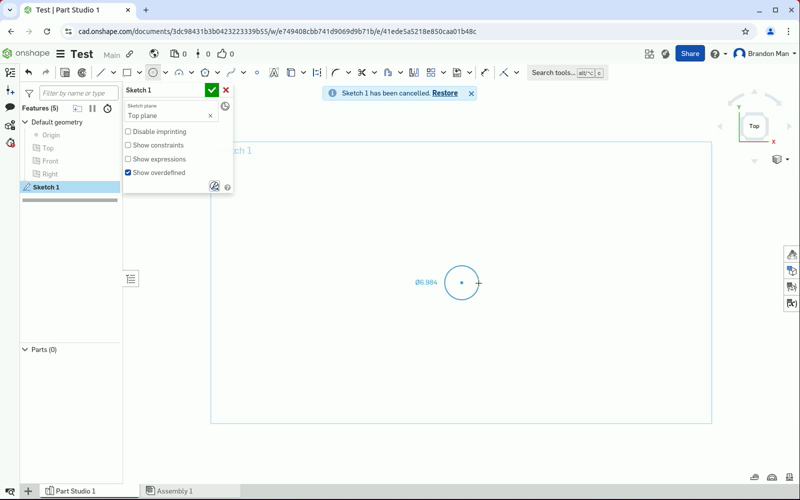
click(478, 282)
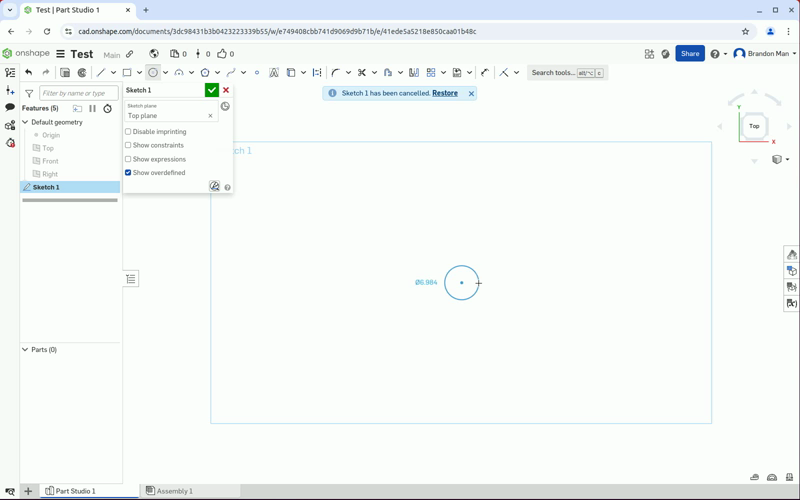
key(esc)
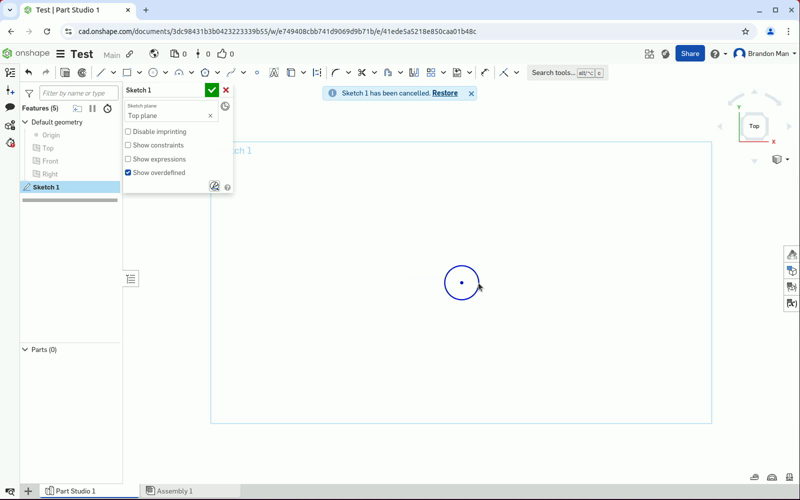
mouse_move(460, 288)
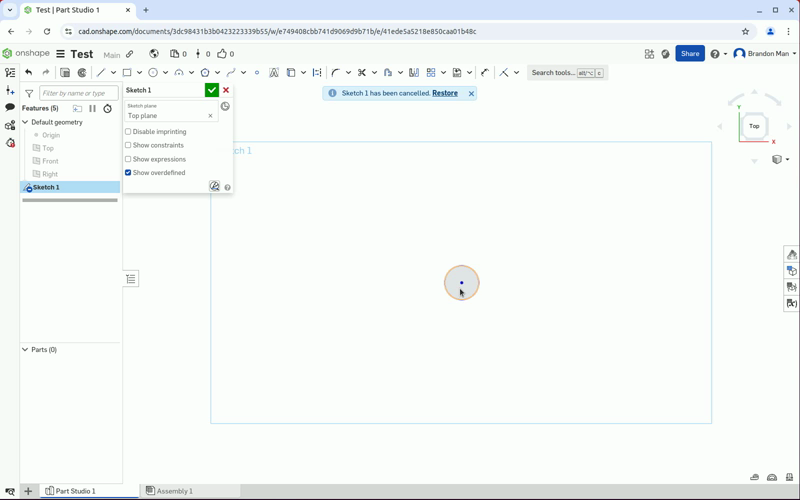
scroll(6)
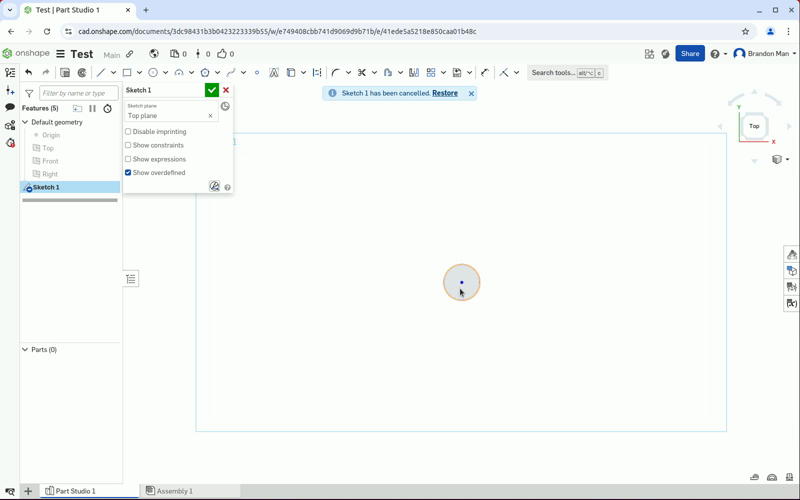
scroll(6)
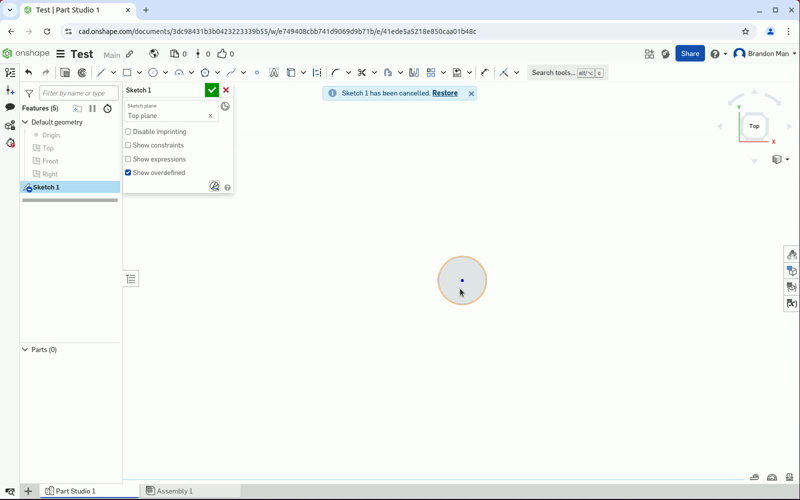
scroll(6)
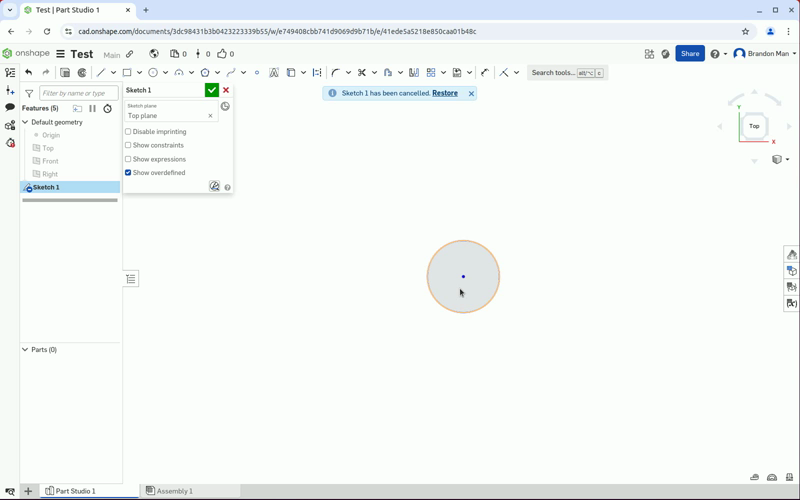
scroll(6)
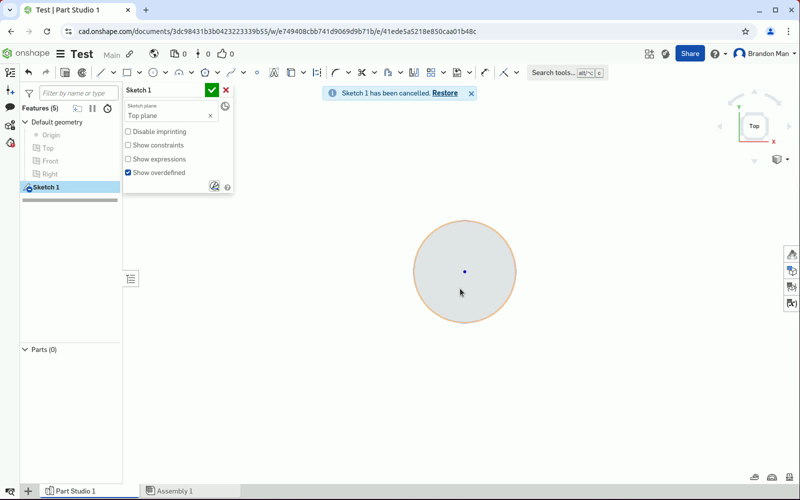
scroll(6)
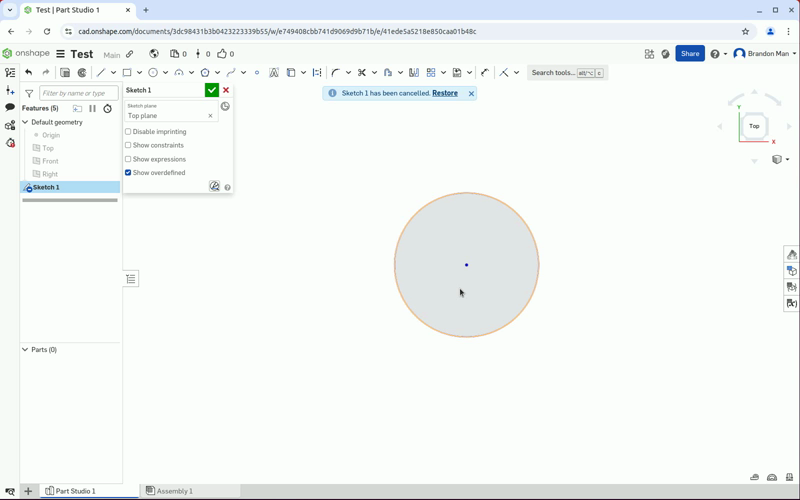
scroll(6)
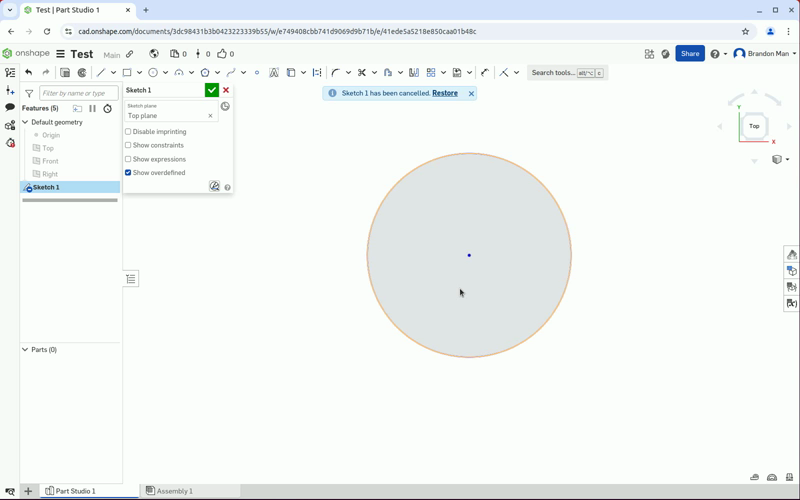
scroll(6)
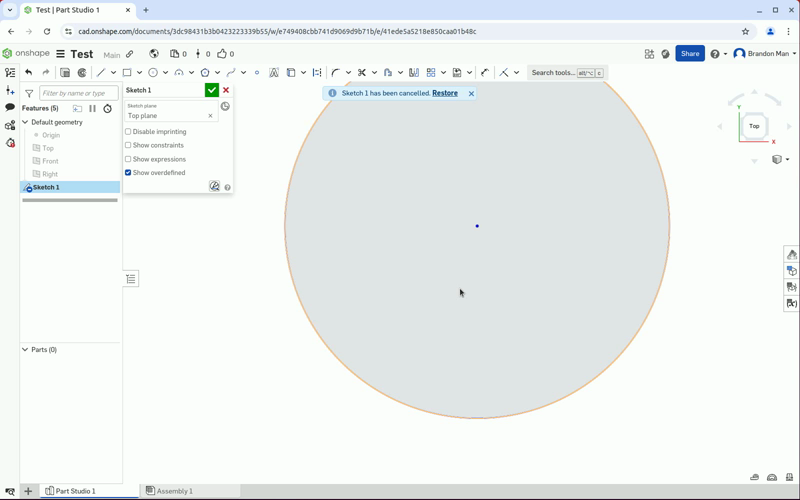
click(460, 288)
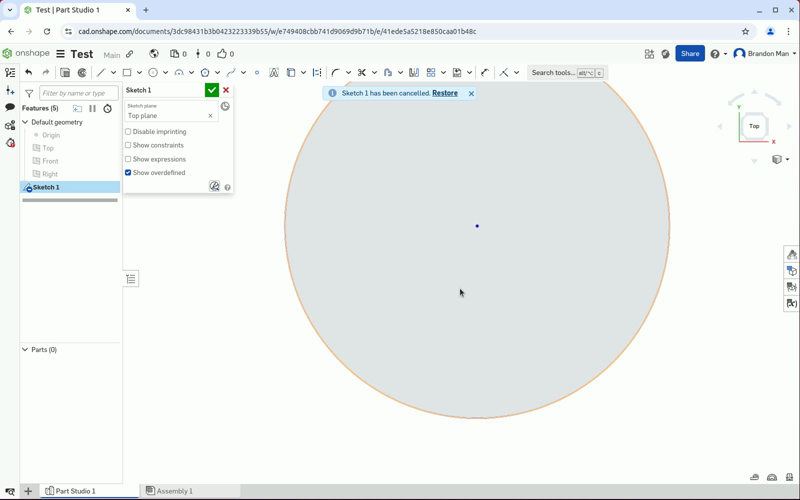
scroll(-6)
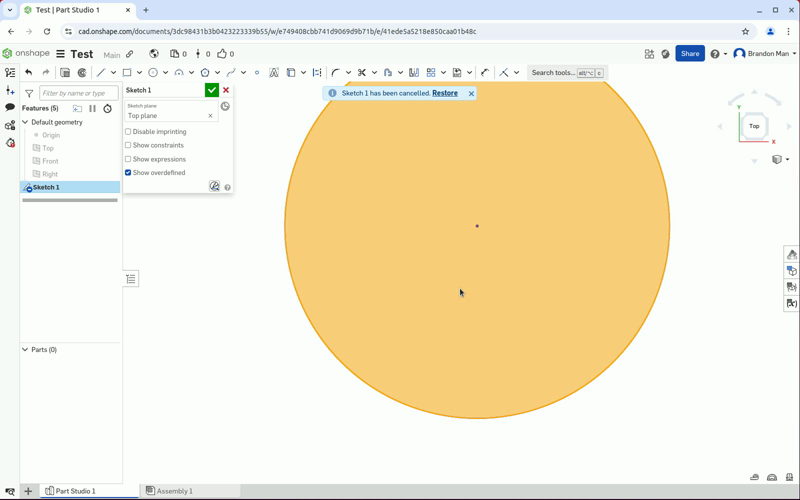
scroll(-6)
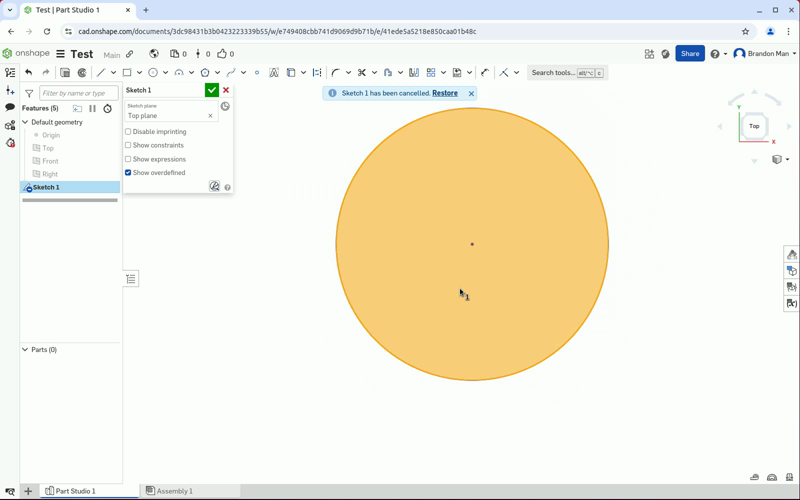
scroll(-6)
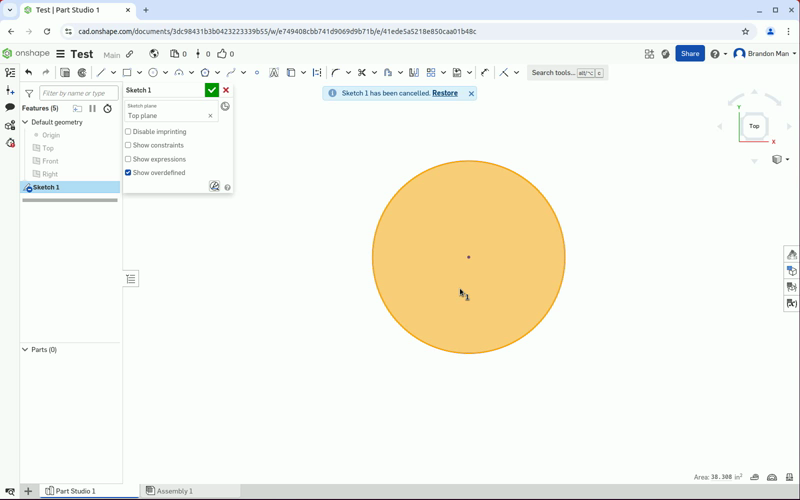
scroll(-6)
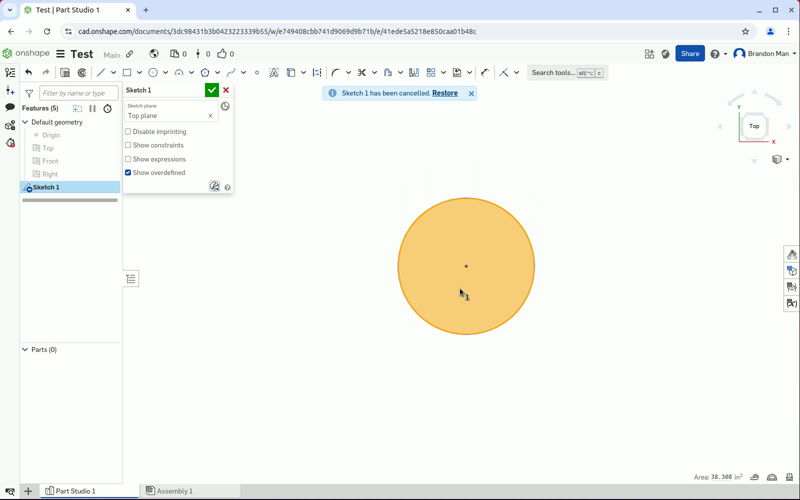
scroll(-6)
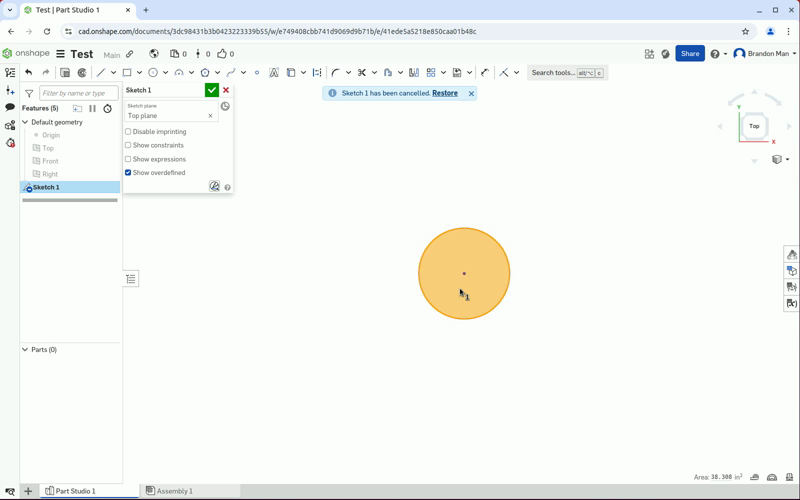
scroll(-6)
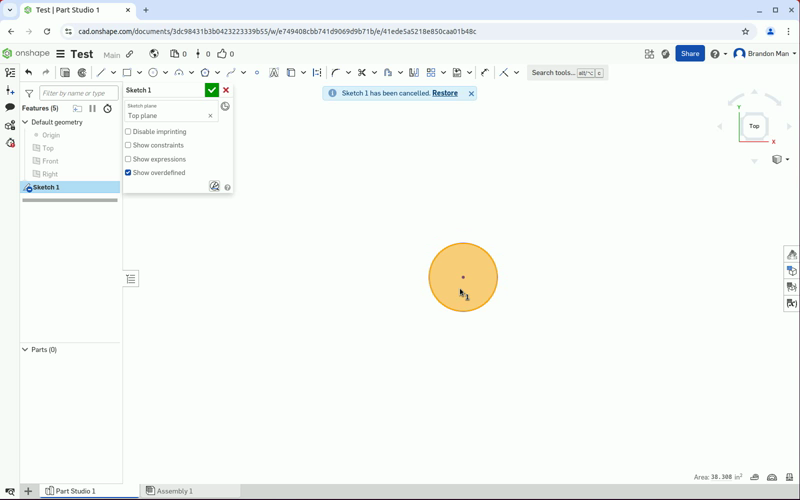
scroll(-6)
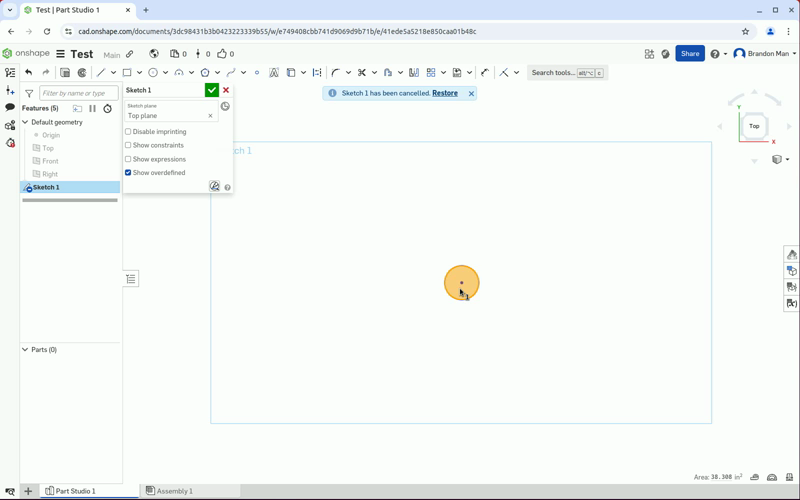
mouse_move(73, 352)
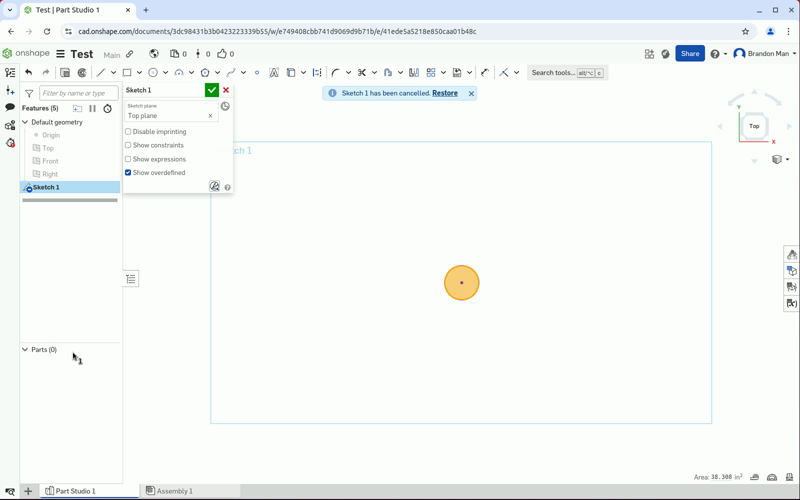
key(shift+y)
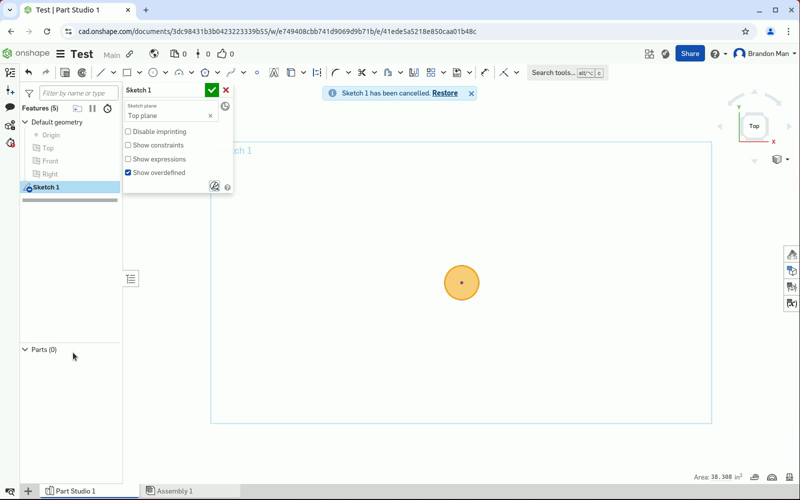
key(shift+e)
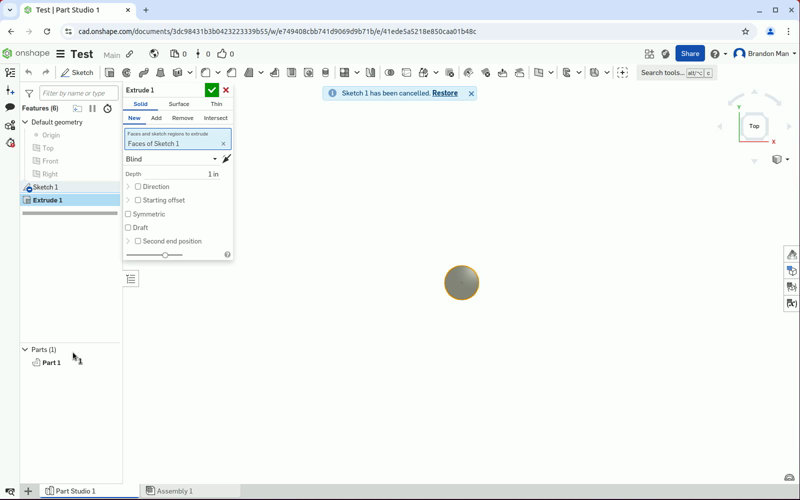
mouse_move(143, 106)
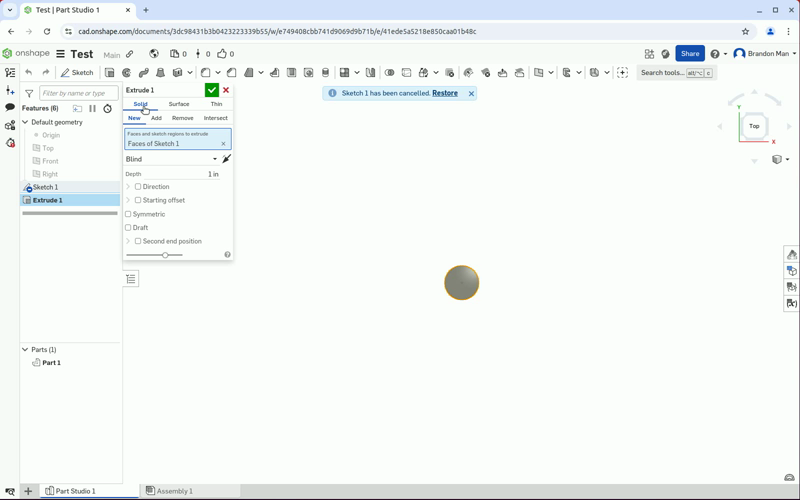
click(143, 106)
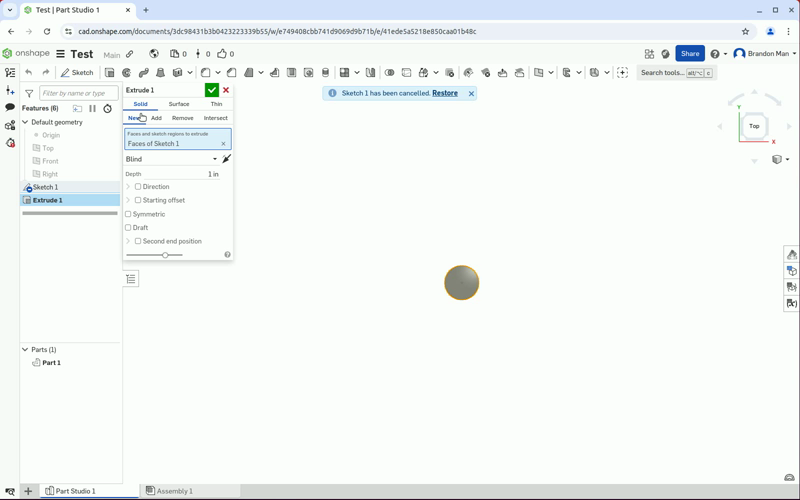
mouse_move(137, 120)
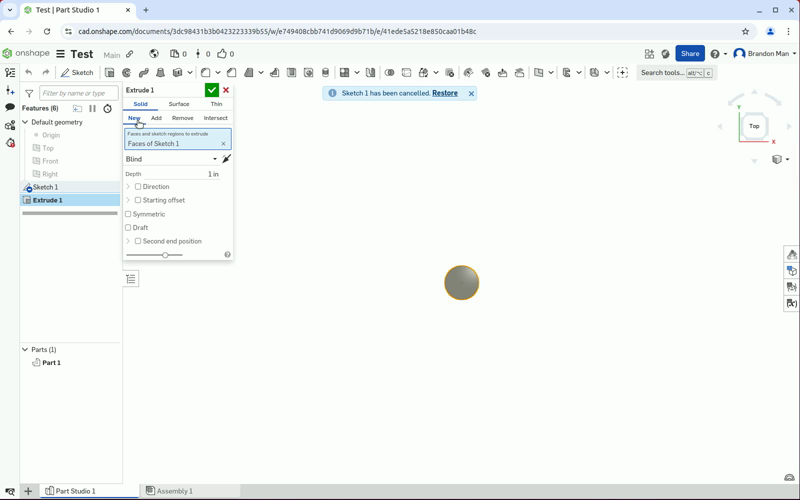
click(137, 120)
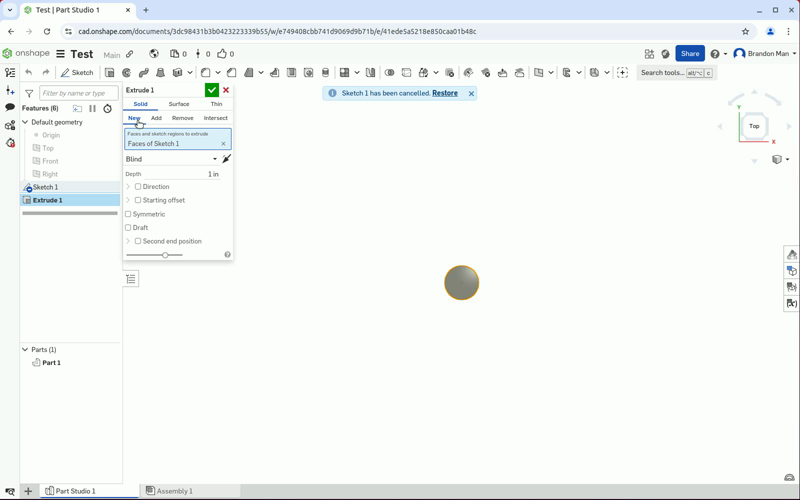
key(tab, 4)
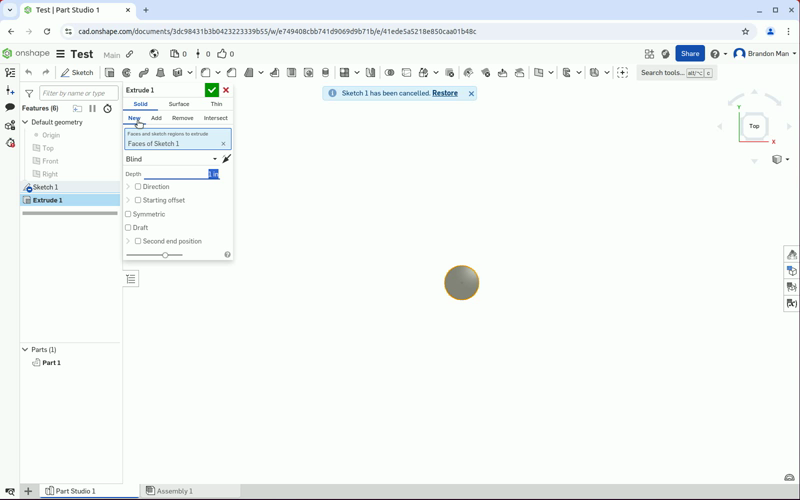
text(11.795)
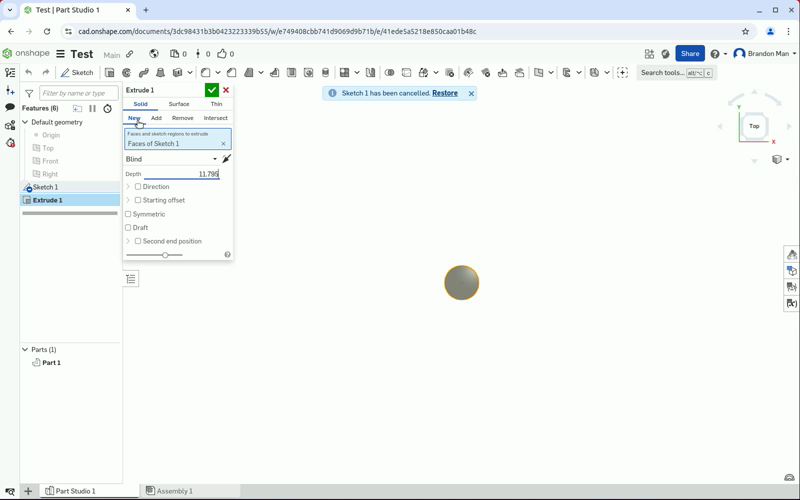
key(enter)
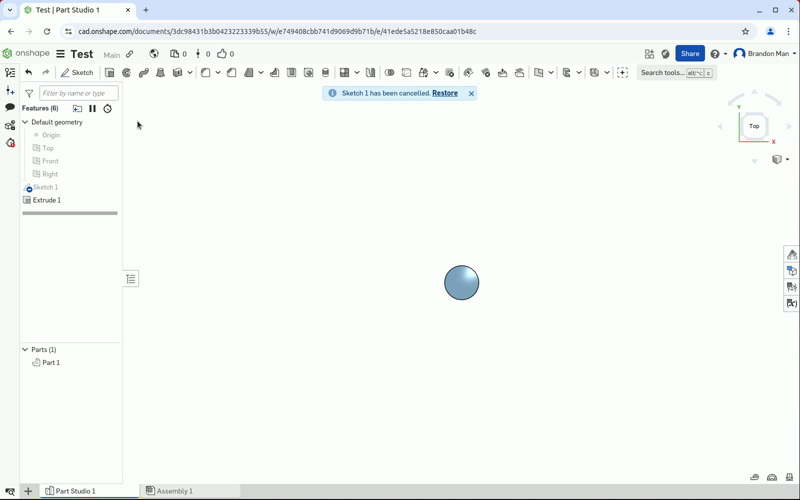
key(shift+h)
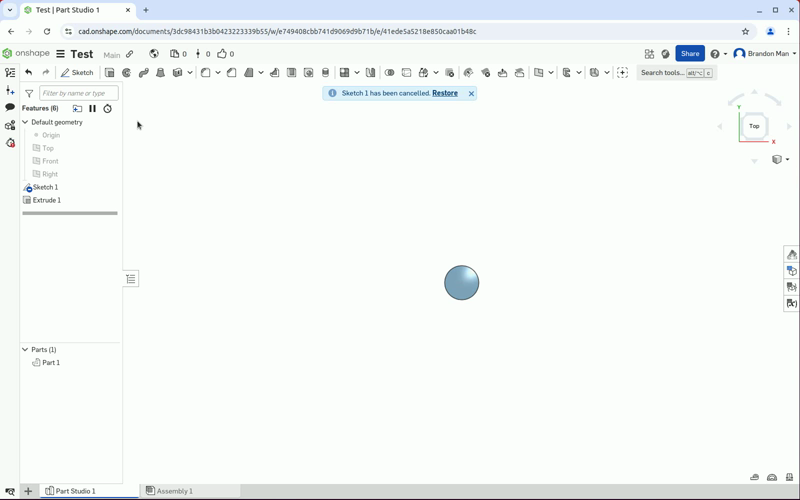
key(shift+h)
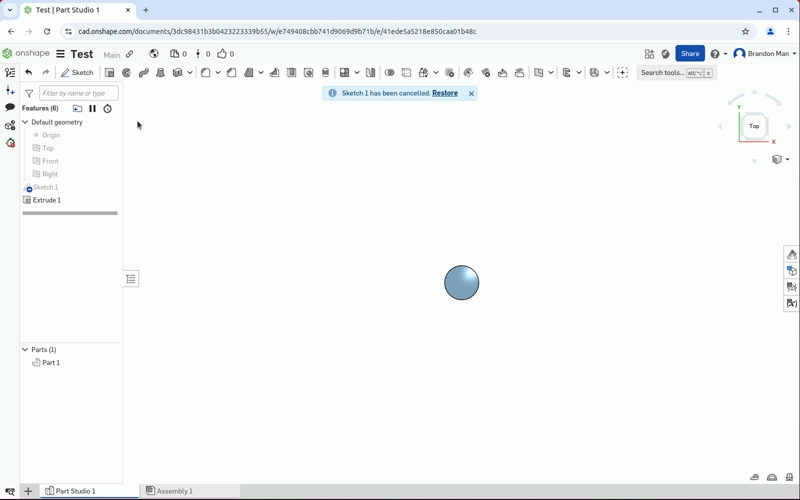
mouse_move(73, 189)
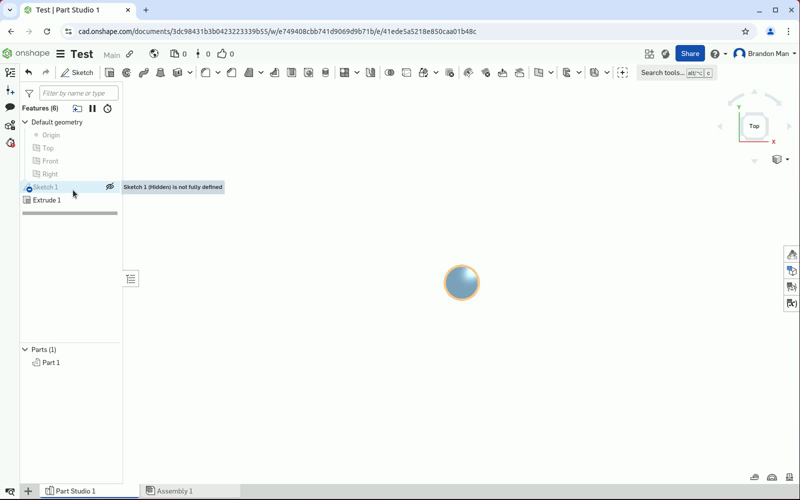
click(73, 189)
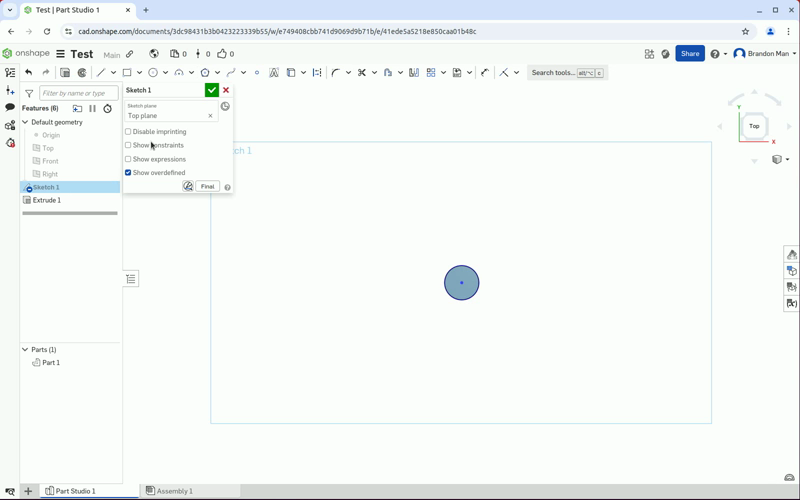
mouse_move(229, 92)
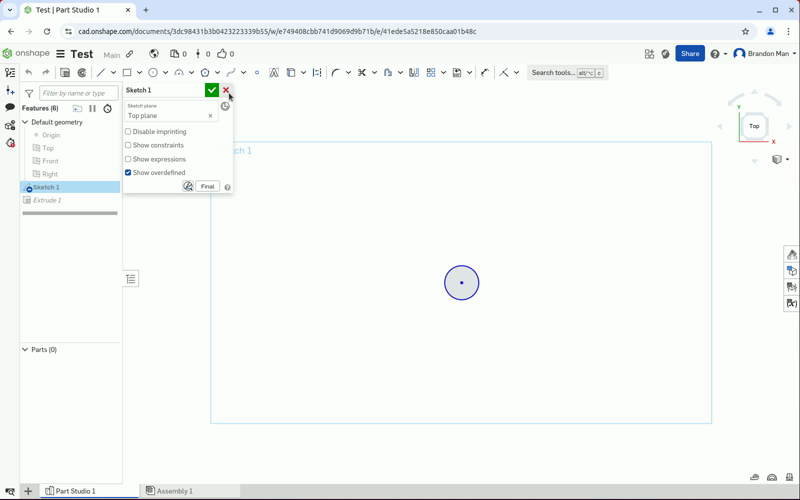
click(229, 92)
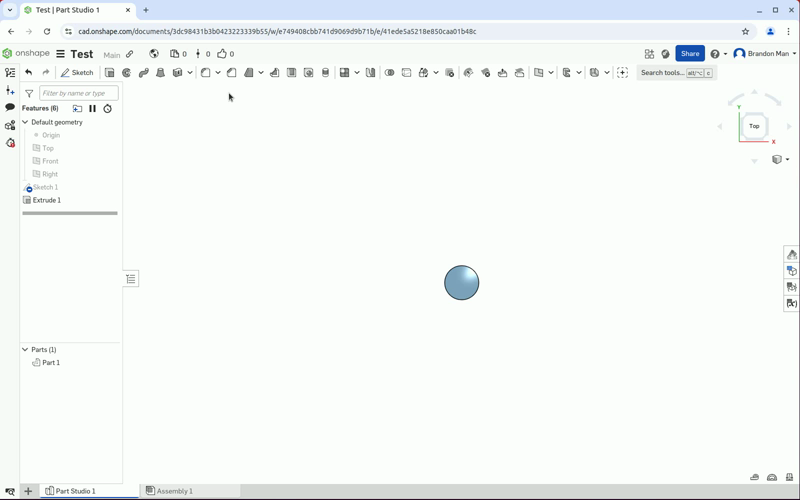
mouse_move(541, 75)
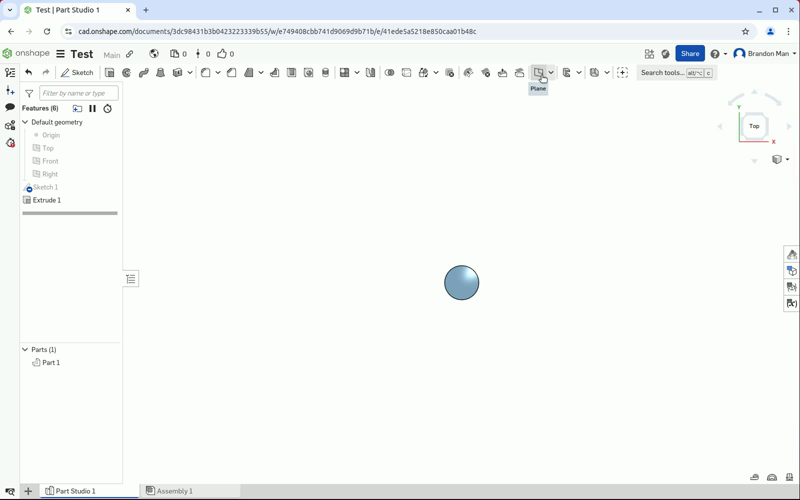
click(541, 75)
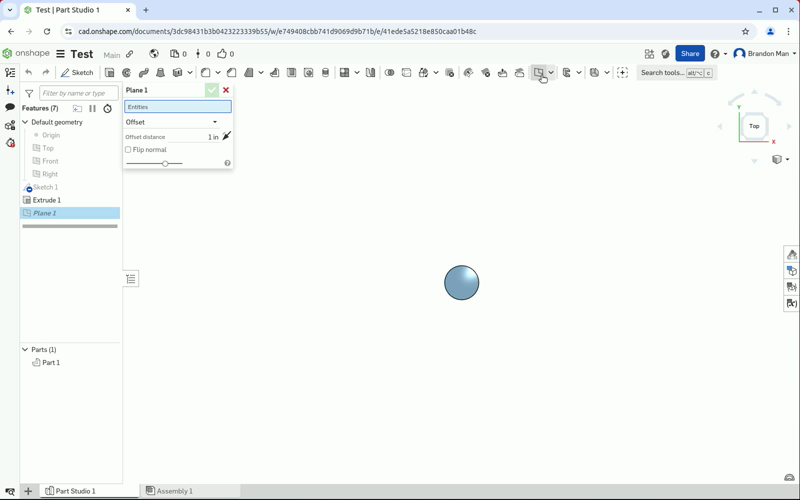
mouse_move(73, 150)
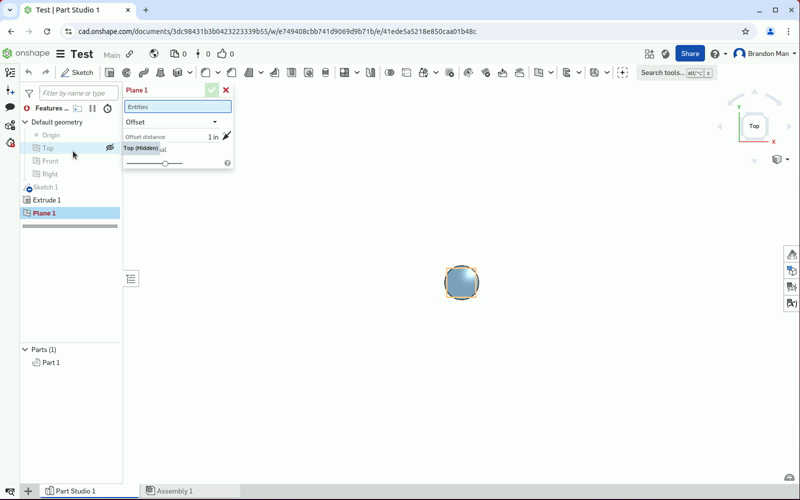
click(73, 150)
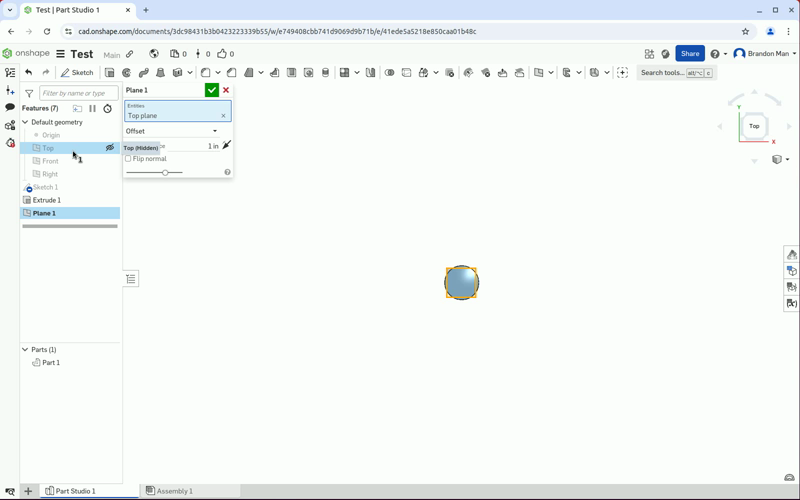
key(tab, 2)
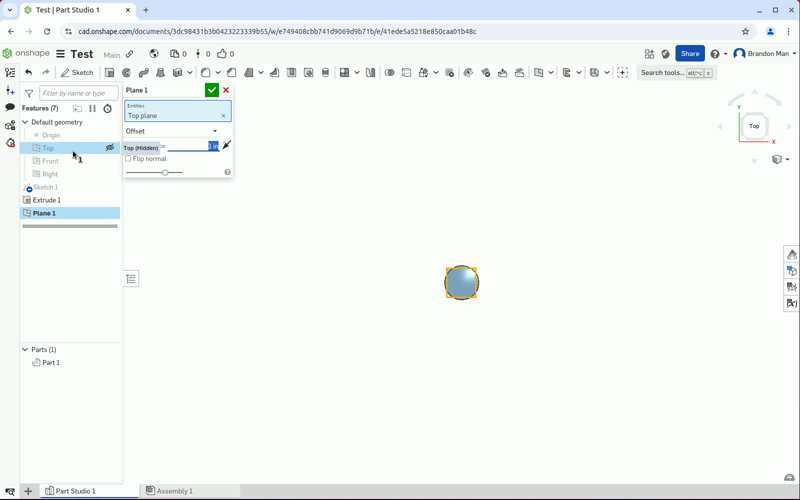
text(11.801)
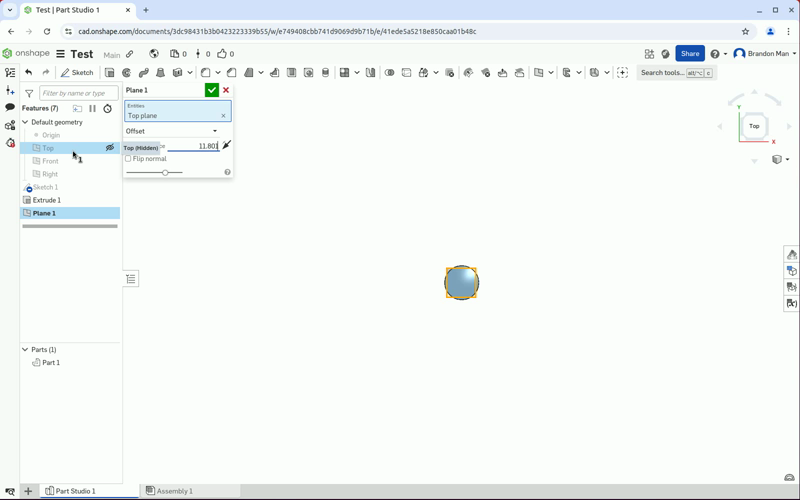
key(enter, 2)
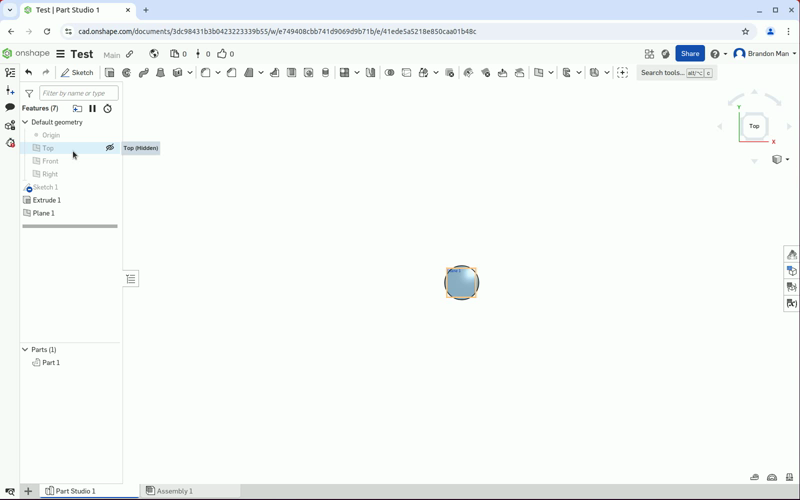
key(shift+s)
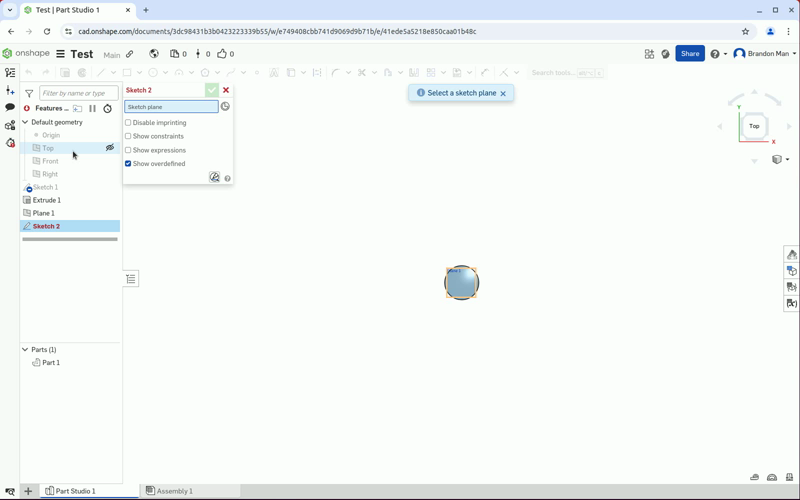
mouse_move(73, 215)
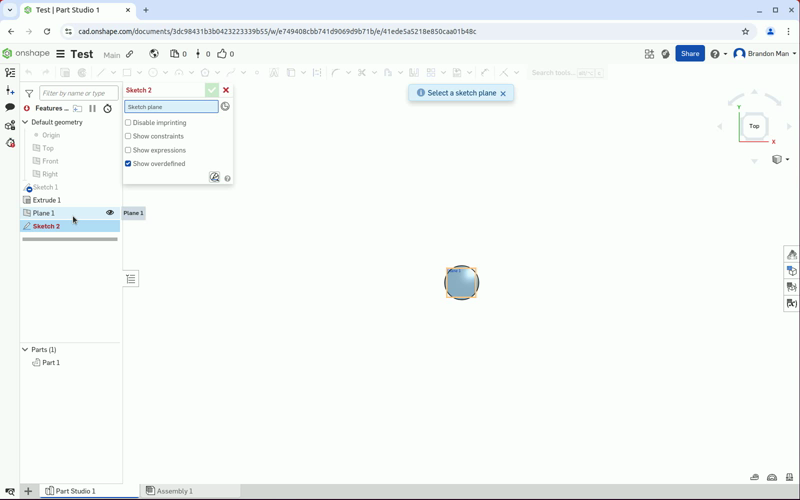
click(73, 215)
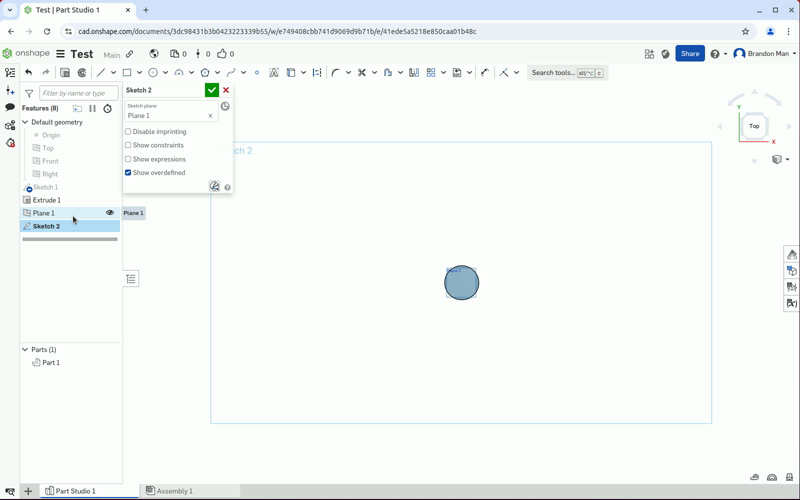
mouse_move(73, 352)
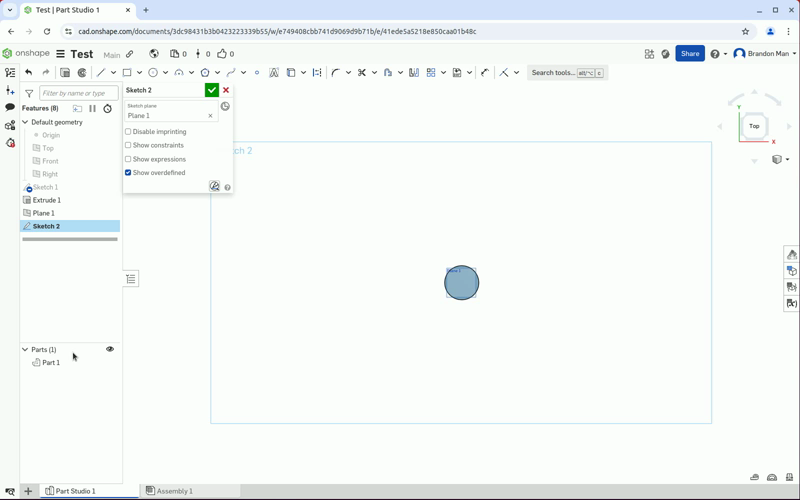
key(y)
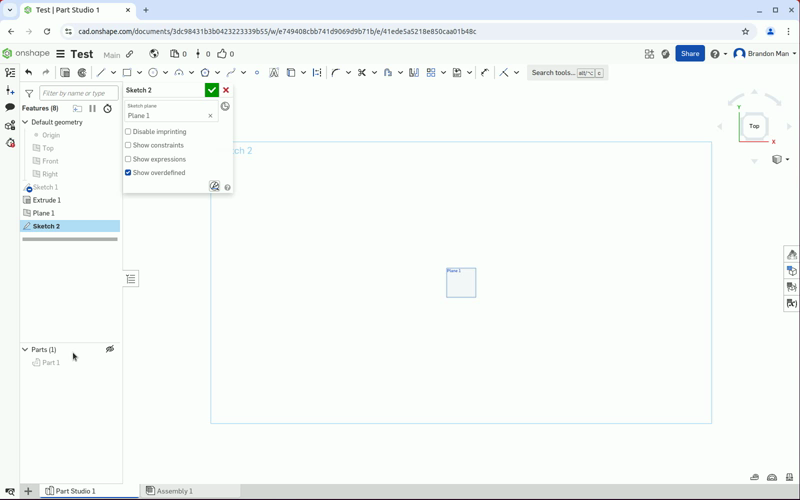
key(c)
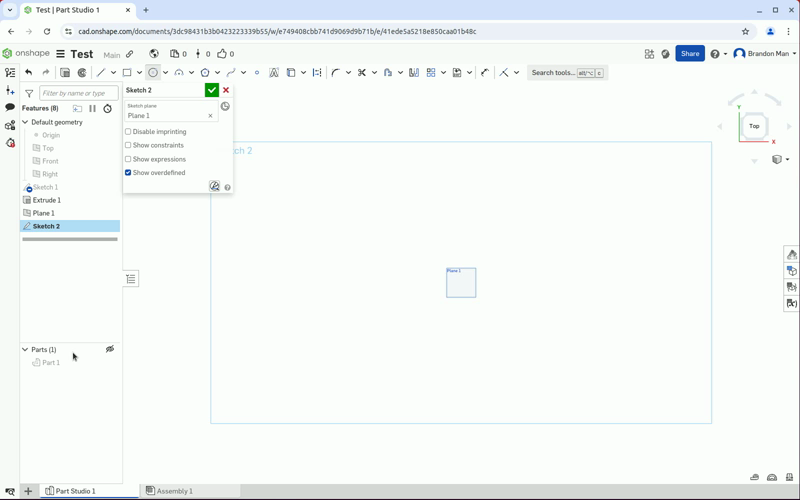
key_down(shift)
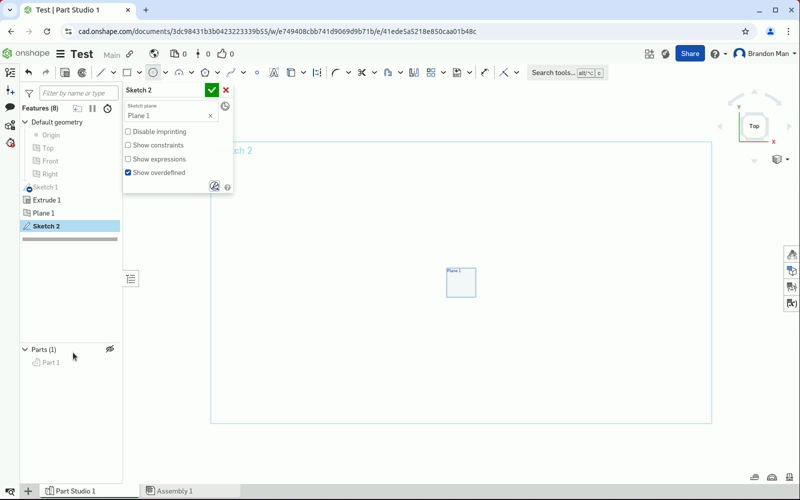
mouse_move(461, 282)
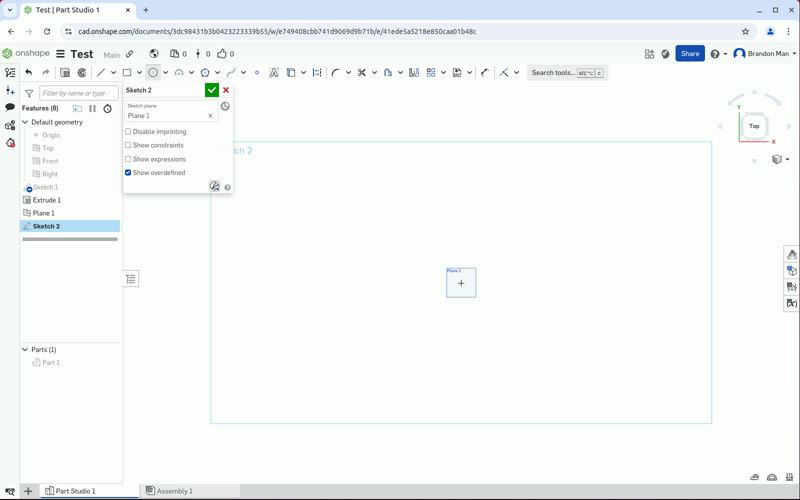
click(461, 282)
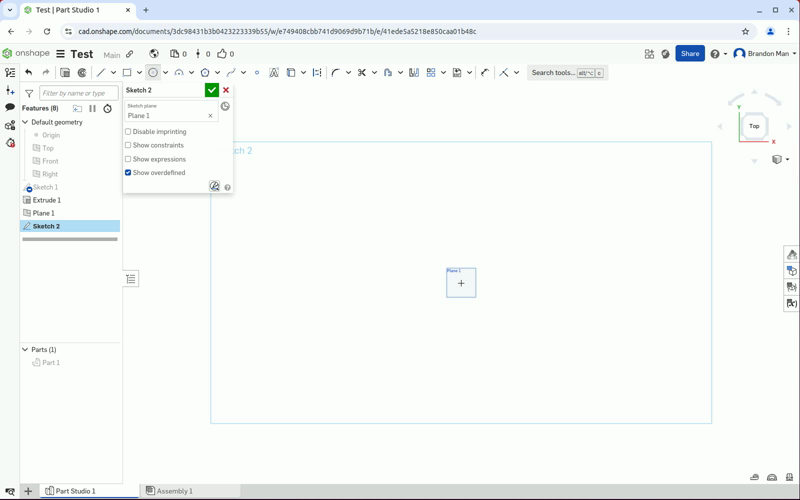
key_up(shift)
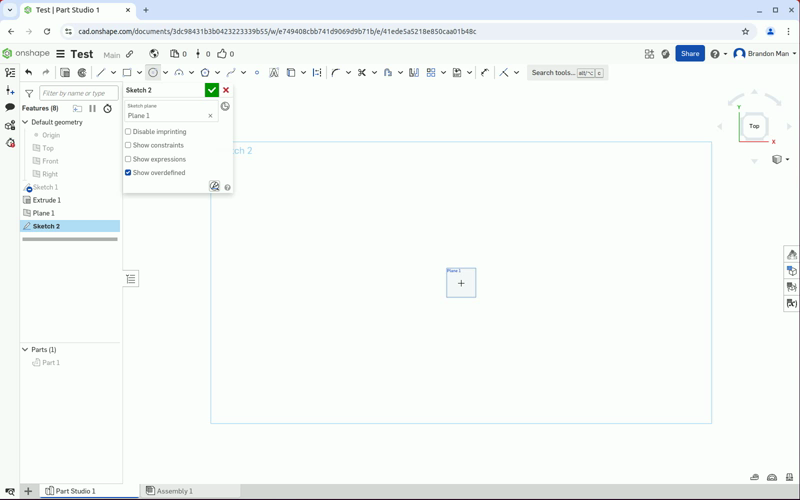
mouse_move(470, 282)
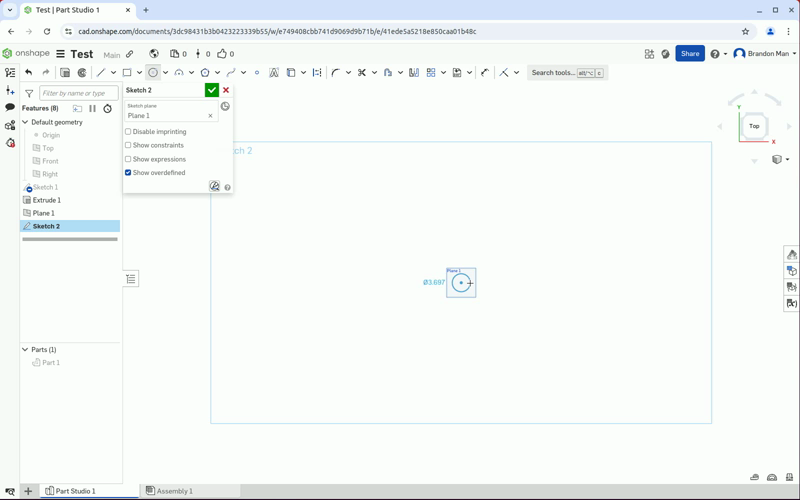
click(470, 282)
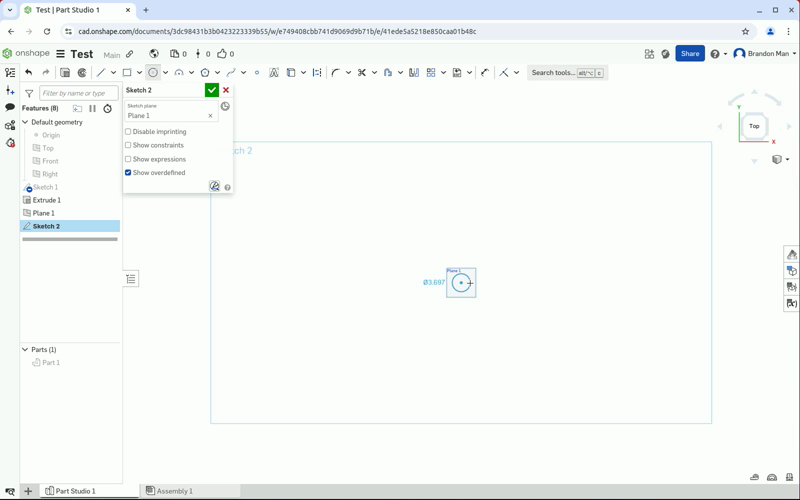
key(esc)
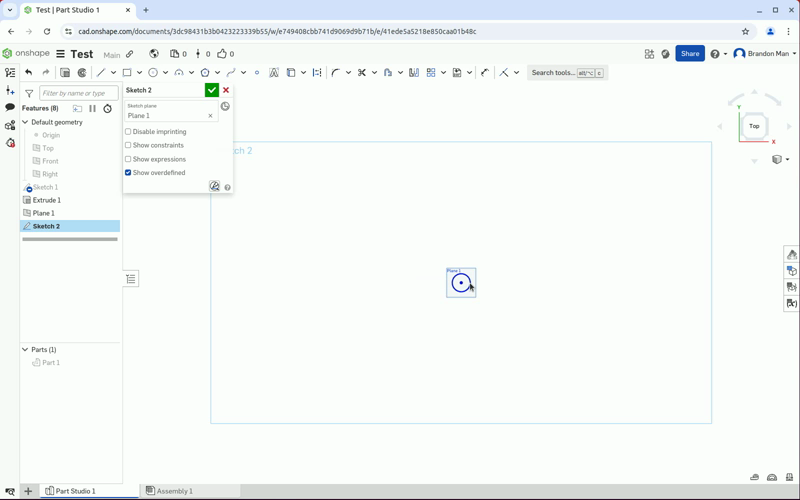
key(c)
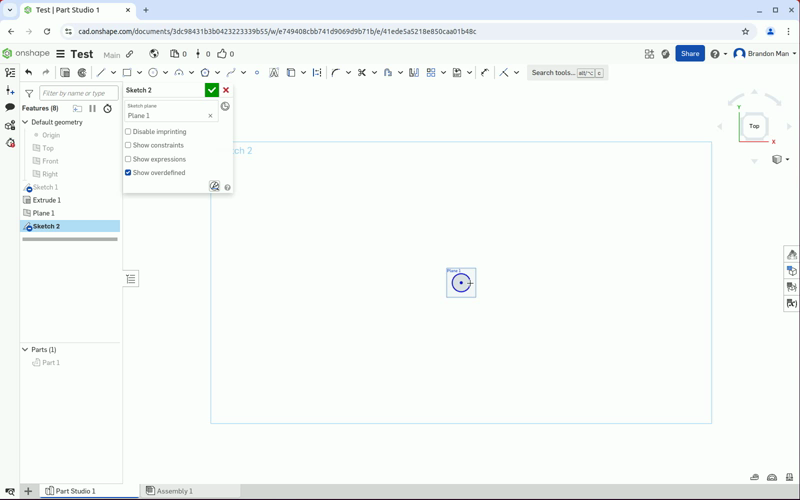
key_down(shift)
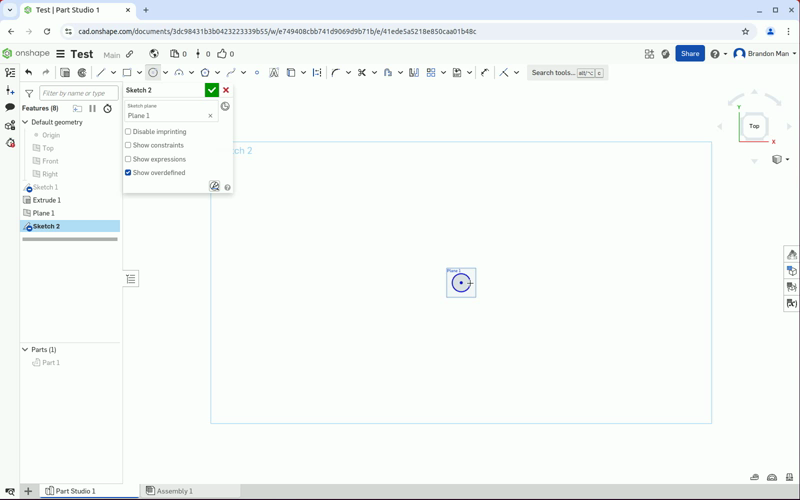
mouse_move(461, 282)
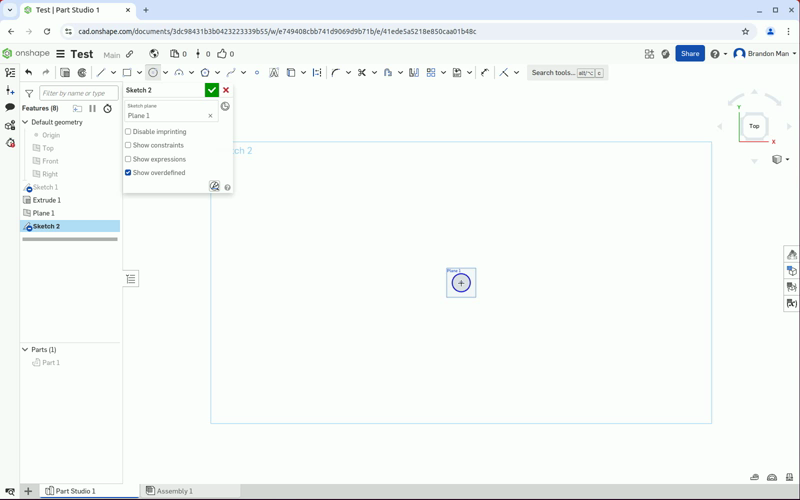
click(461, 282)
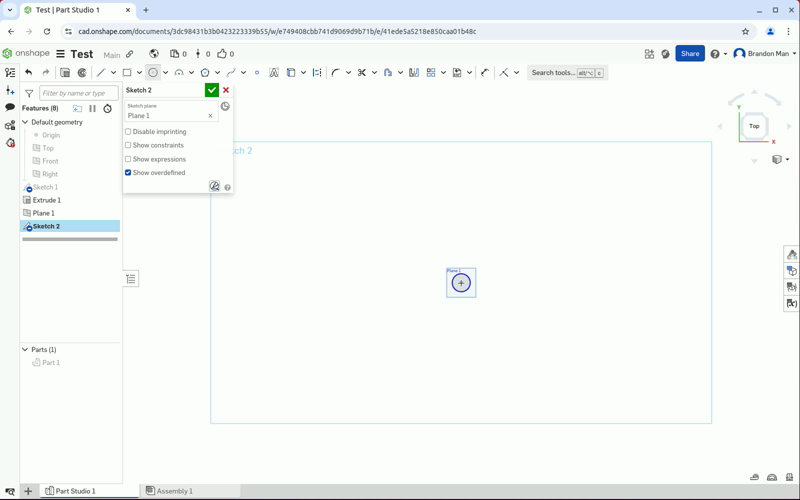
key_up(shift)
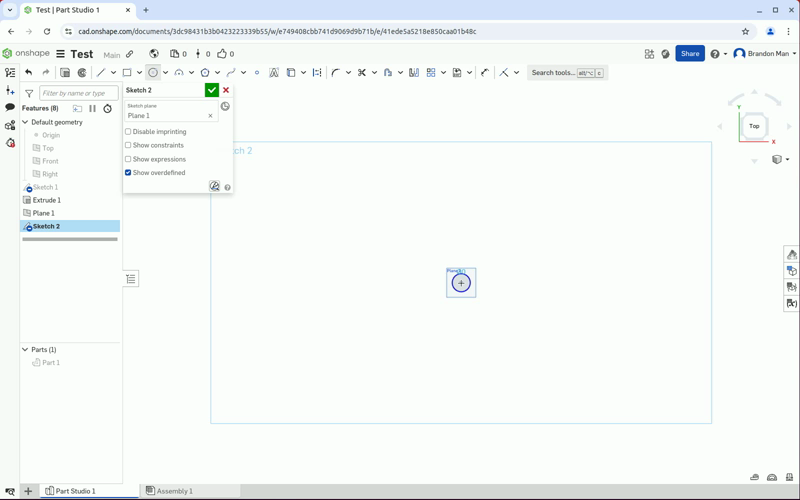
mouse_move(467, 282)
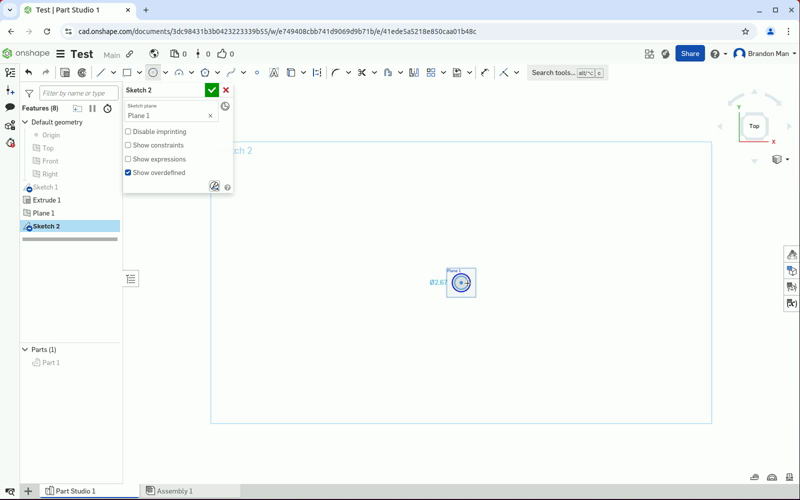
scroll(6)
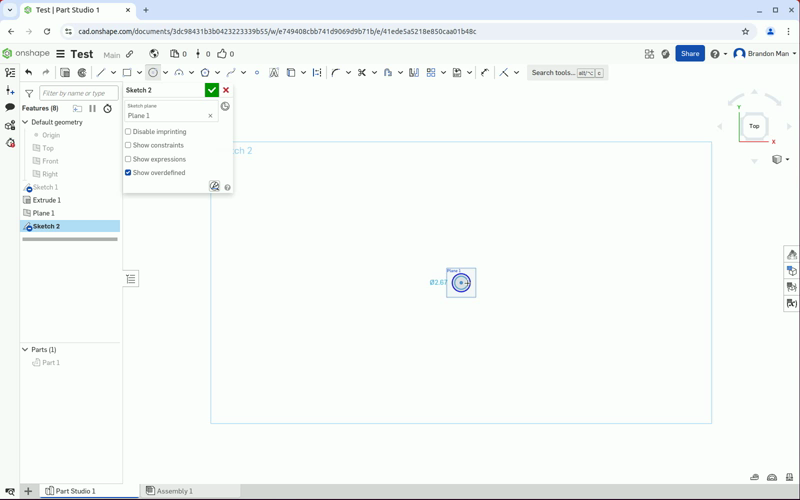
scroll(6)
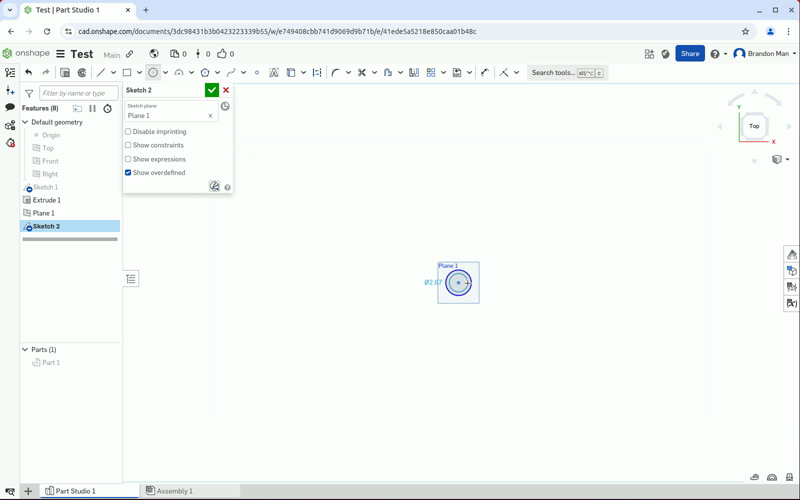
scroll(6)
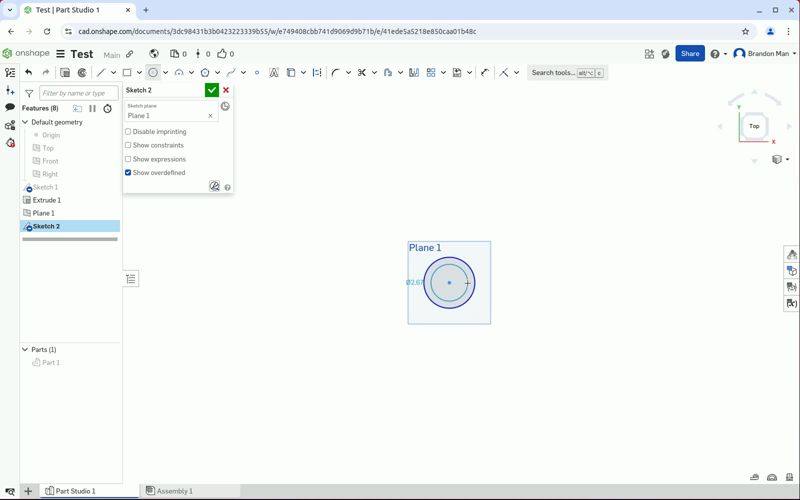
scroll(6)
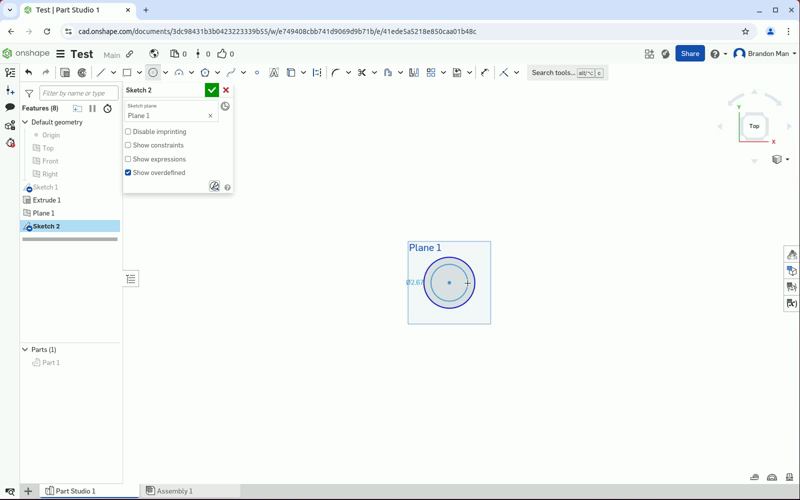
scroll(6)
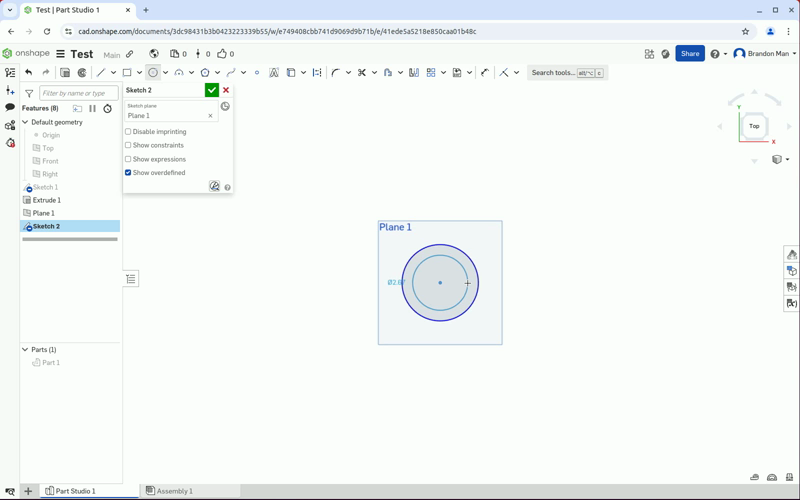
scroll(6)
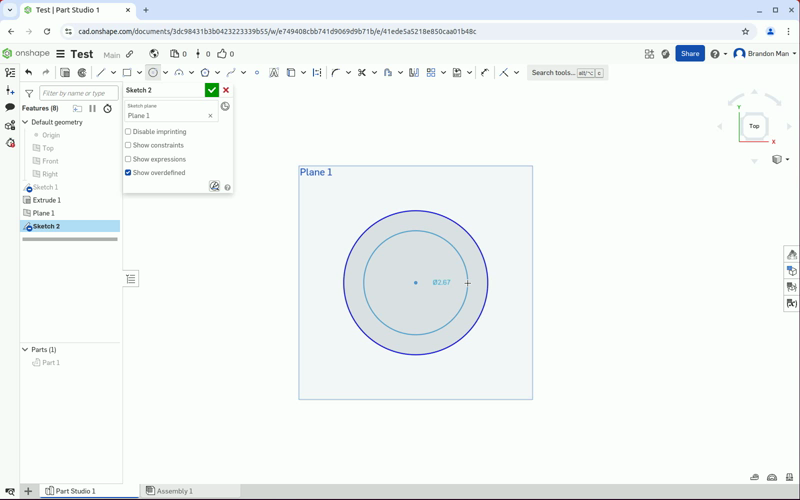
scroll(6)
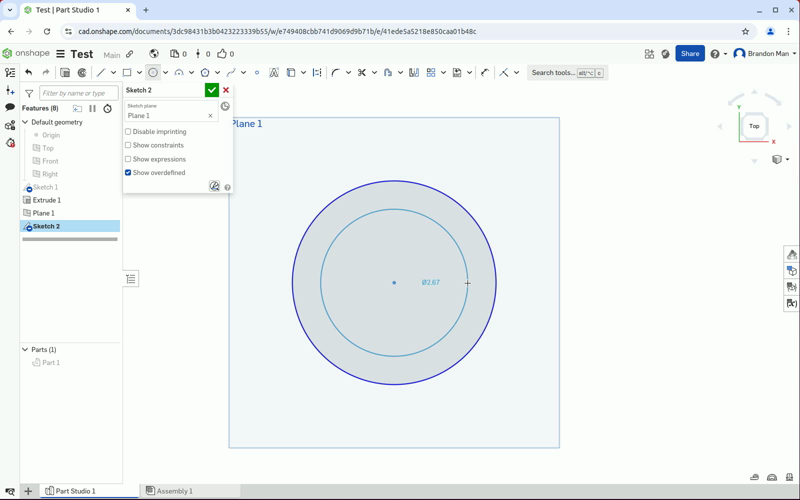
click(467, 282)
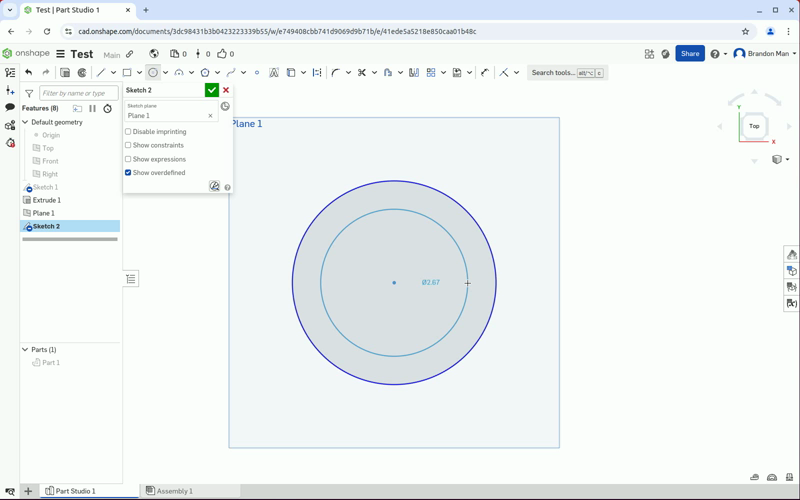
scroll(-6)
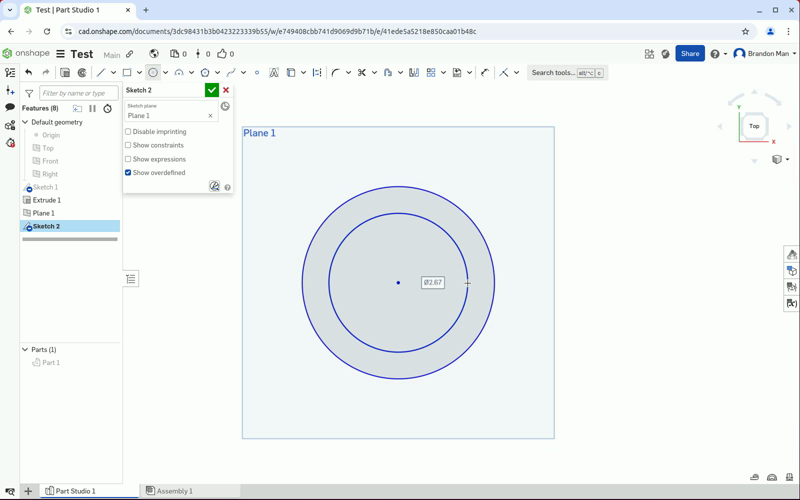
scroll(-6)
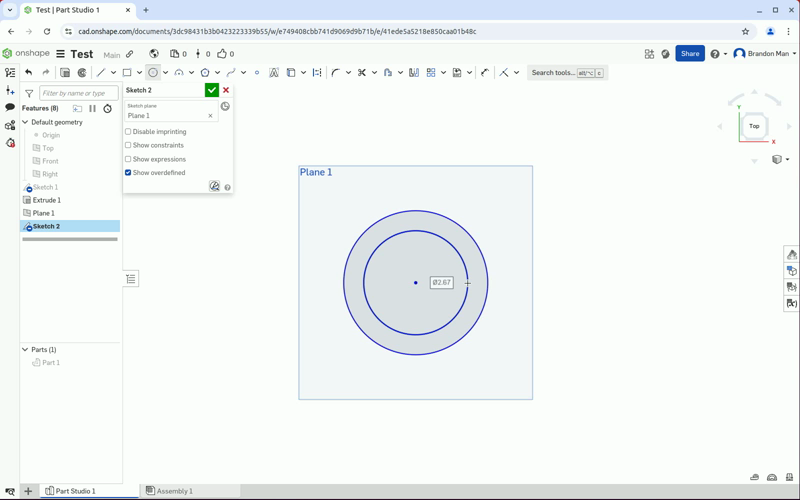
scroll(-6)
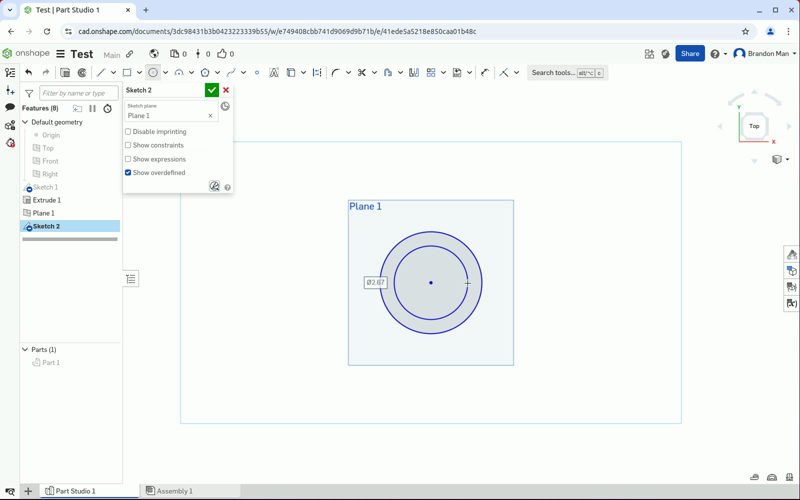
scroll(-6)
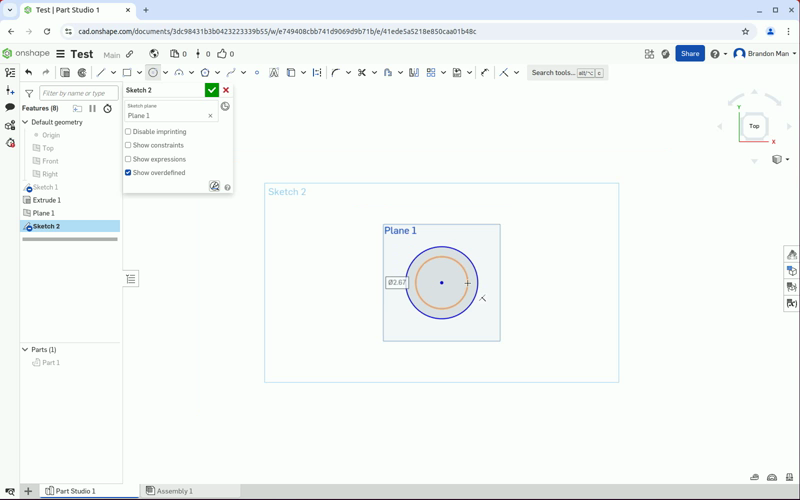
scroll(-6)
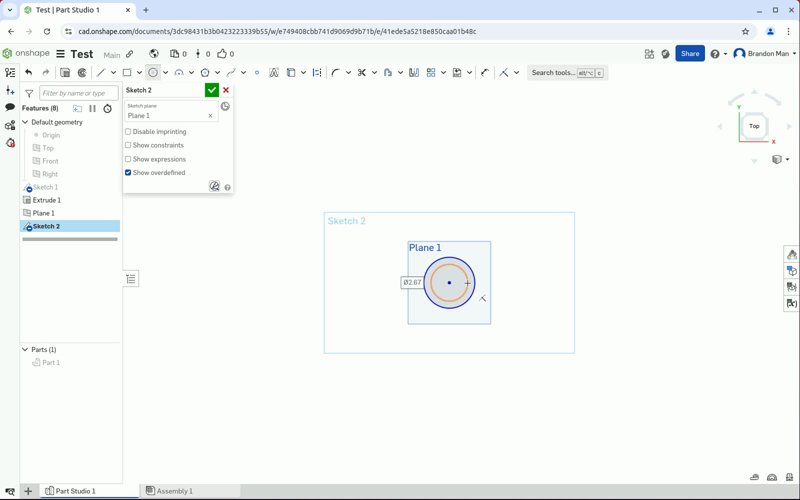
scroll(-6)
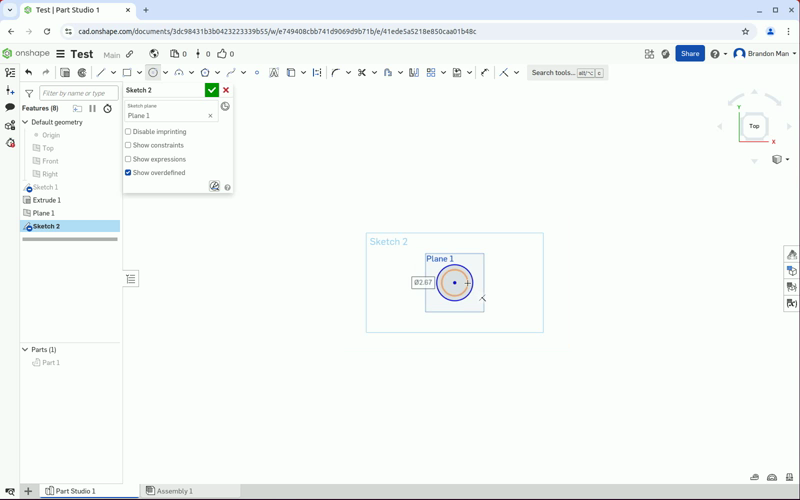
scroll(-6)
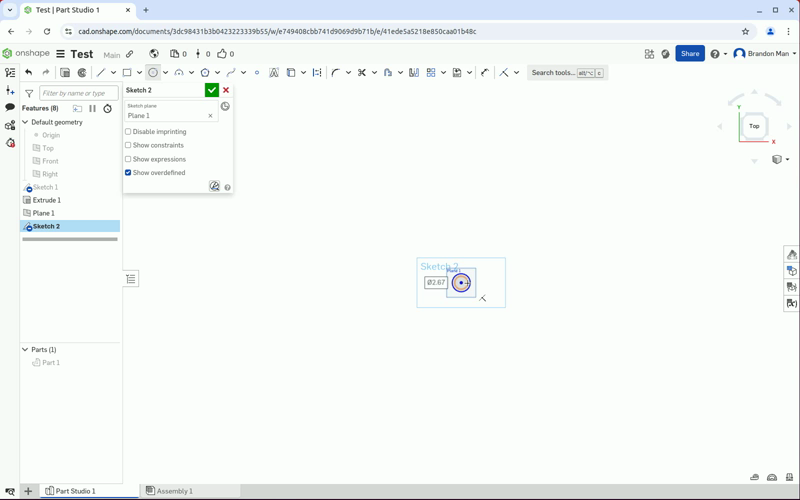
key(esc)
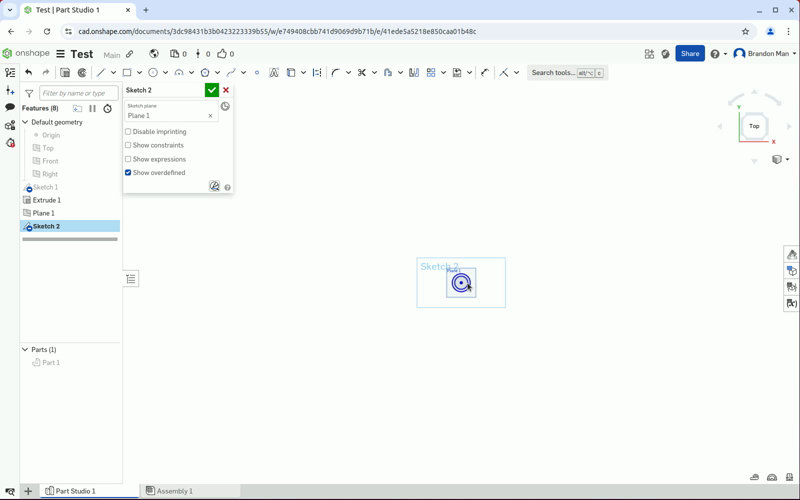
mouse_move(463, 289)
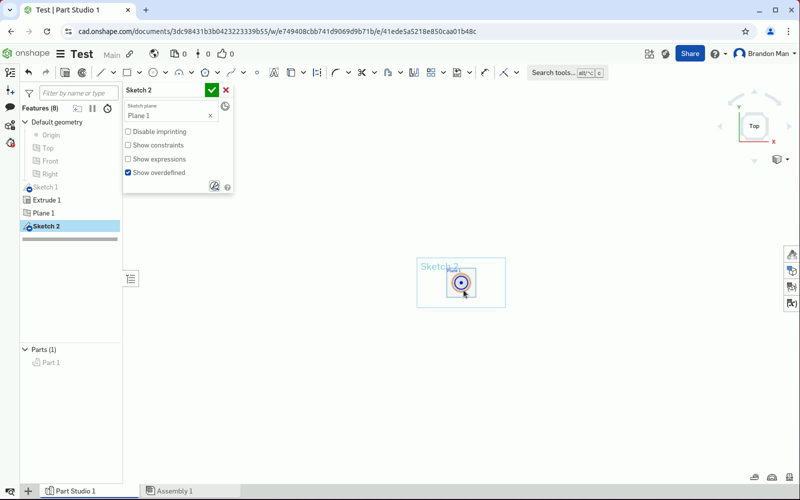
scroll(6)
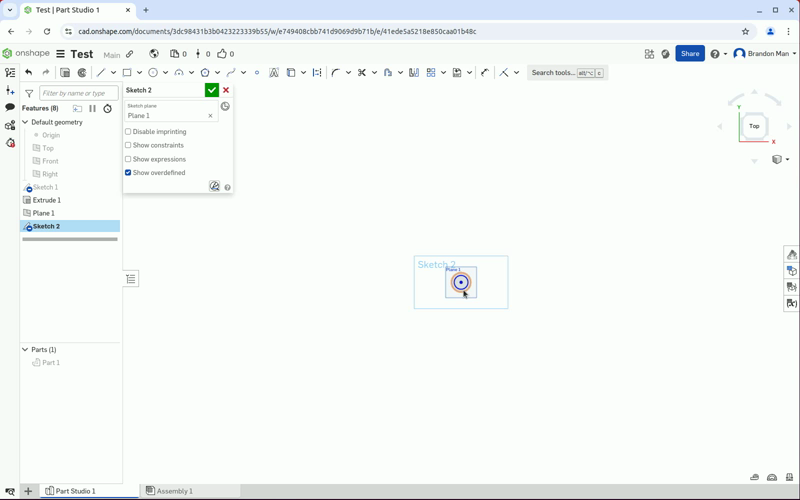
scroll(6)
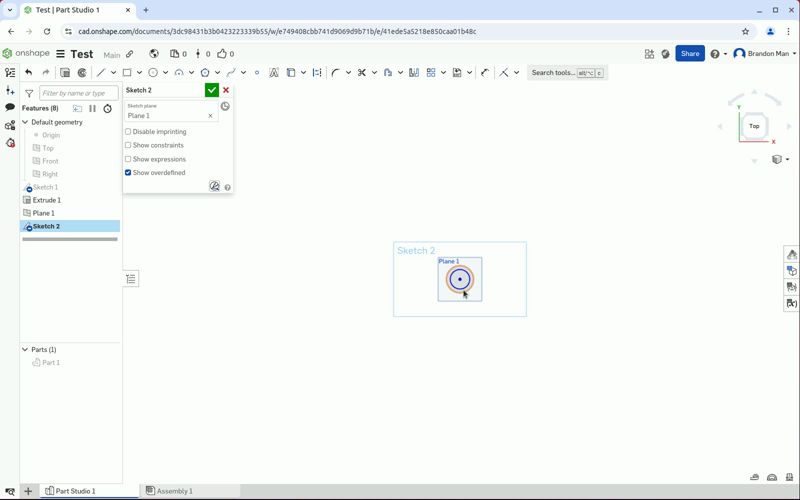
scroll(6)
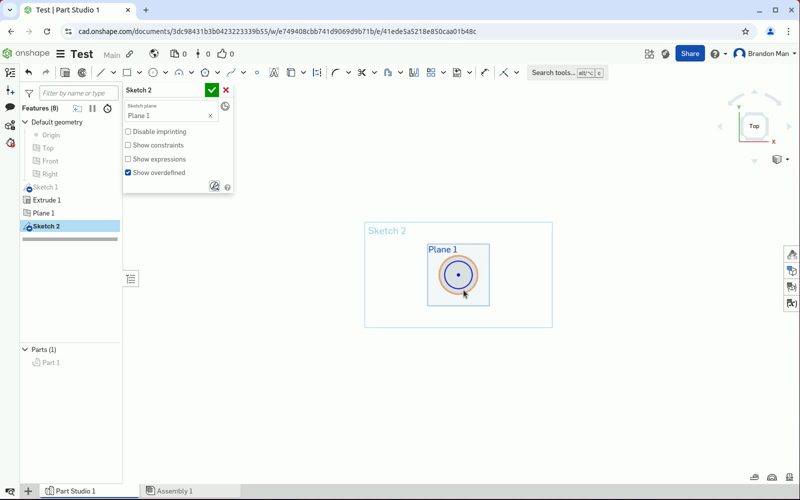
scroll(6)
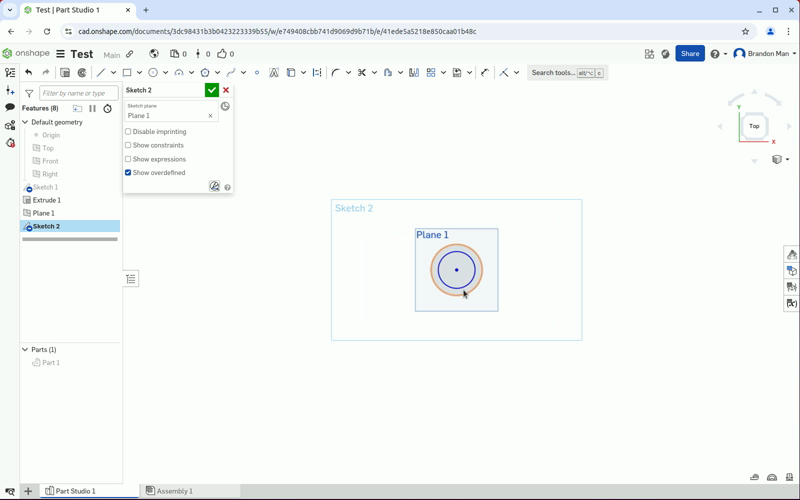
scroll(6)
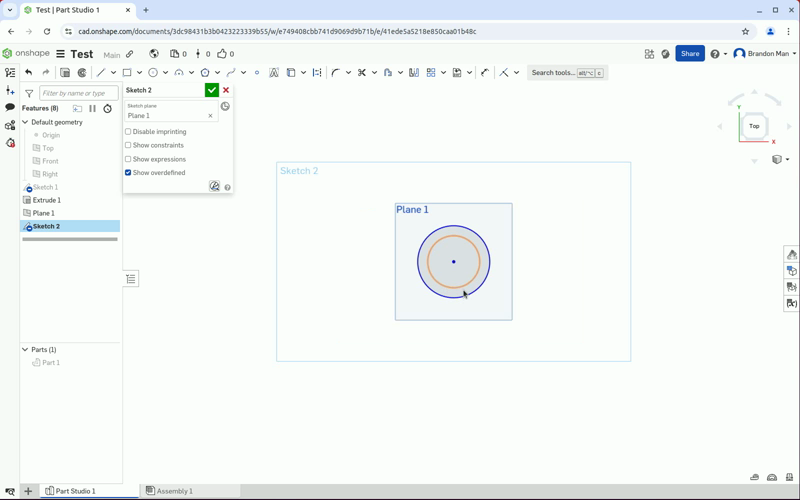
scroll(6)
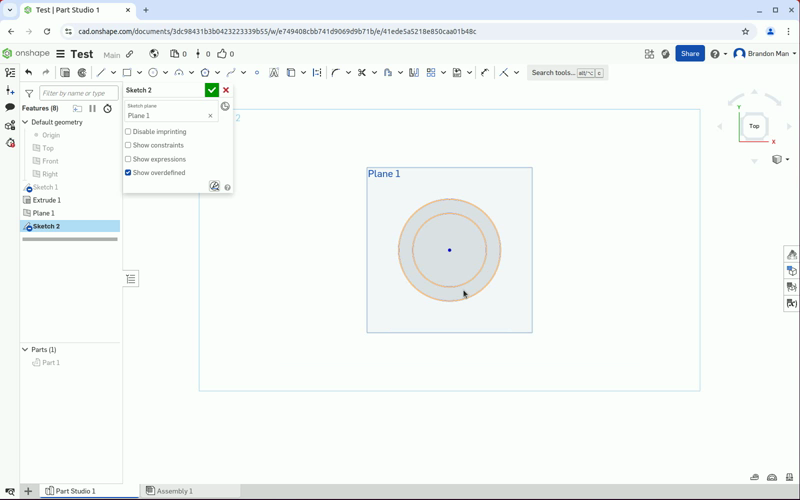
scroll(6)
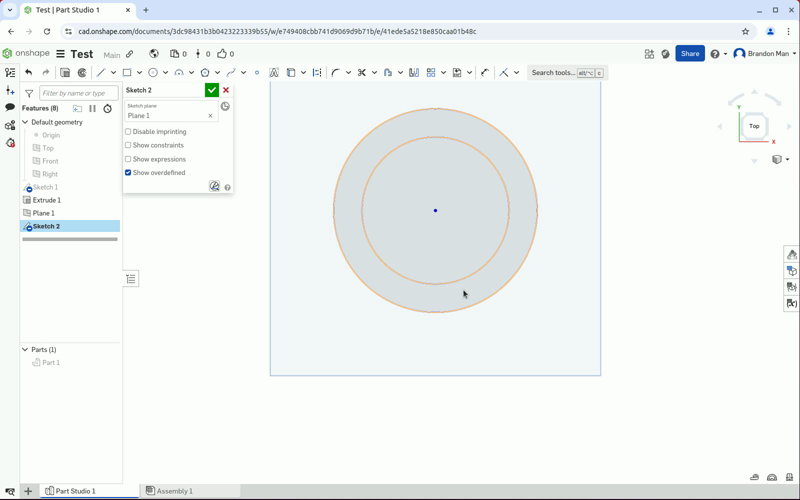
click(463, 289)
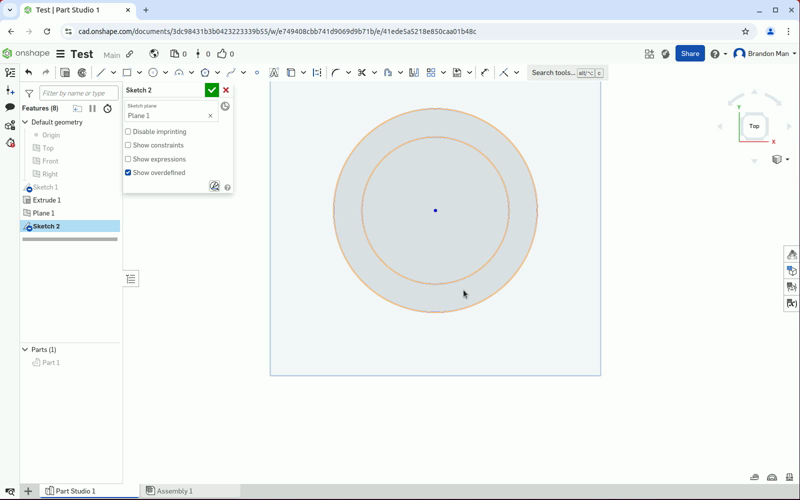
scroll(-6)
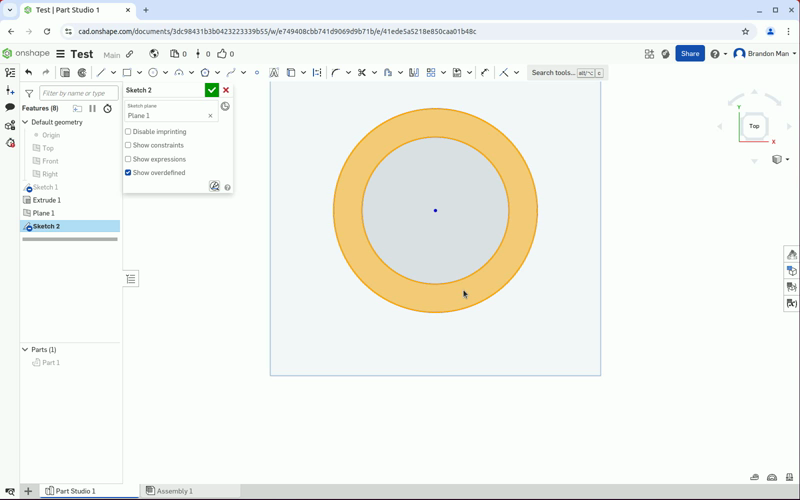
scroll(-6)
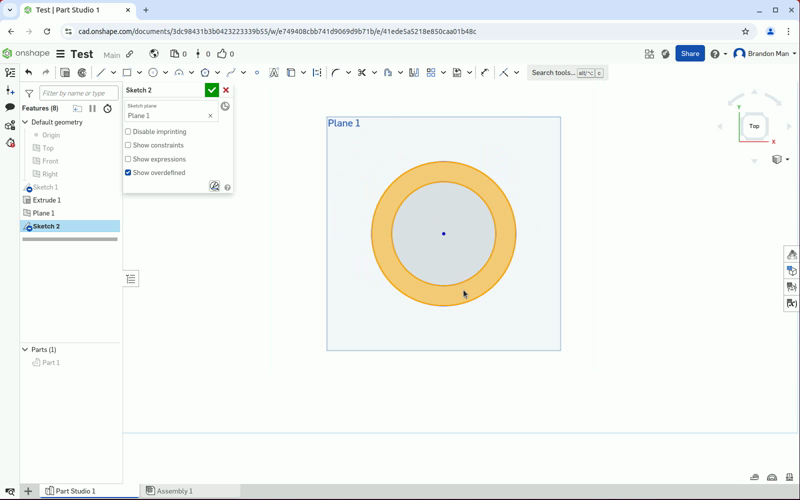
scroll(-6)
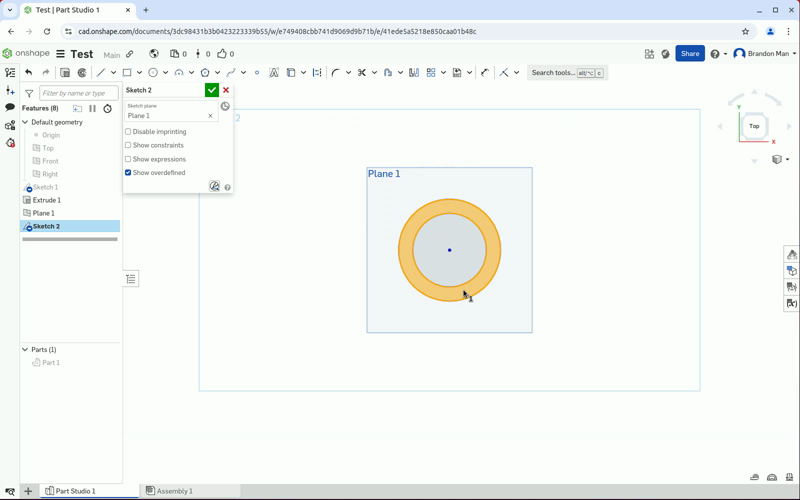
scroll(-6)
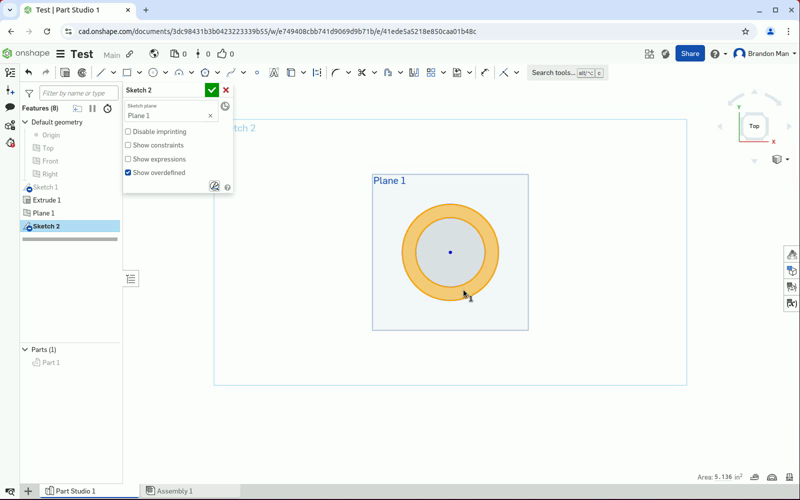
scroll(-6)
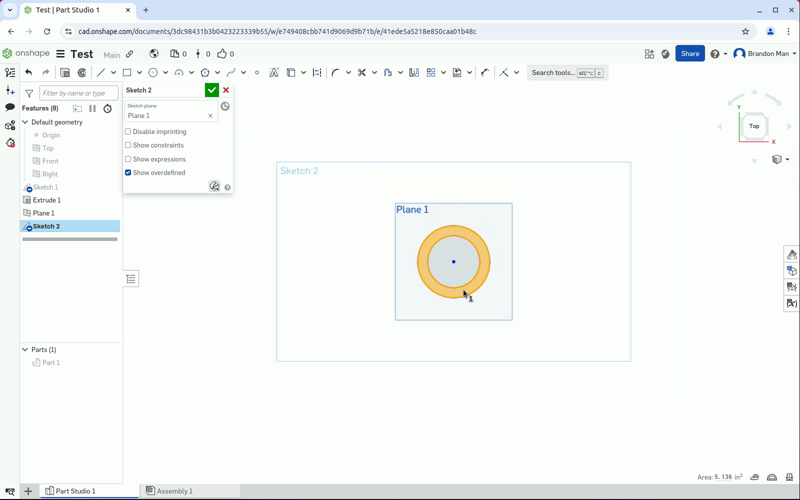
scroll(-6)
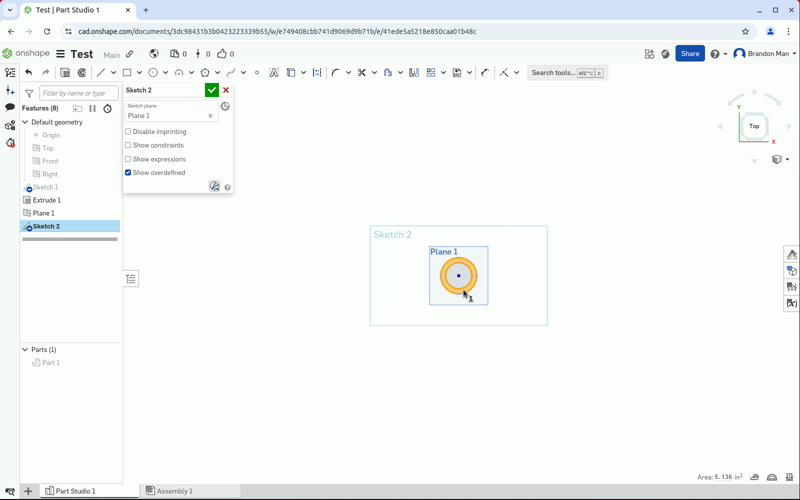
scroll(-6)
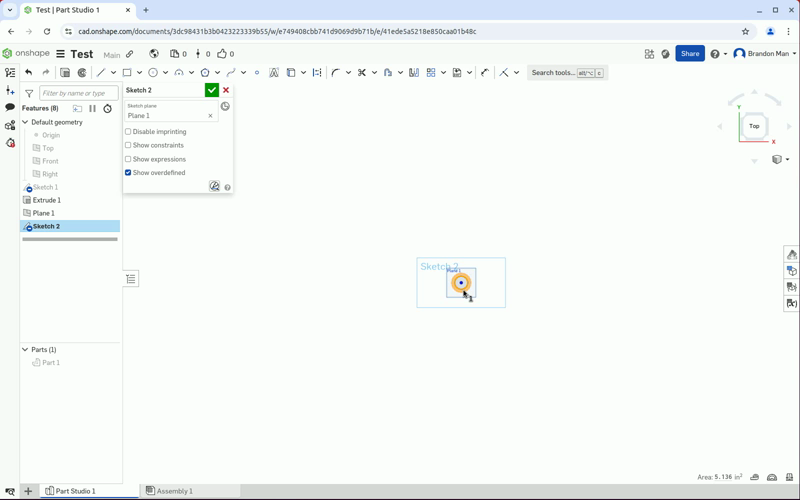
mouse_move(73, 352)
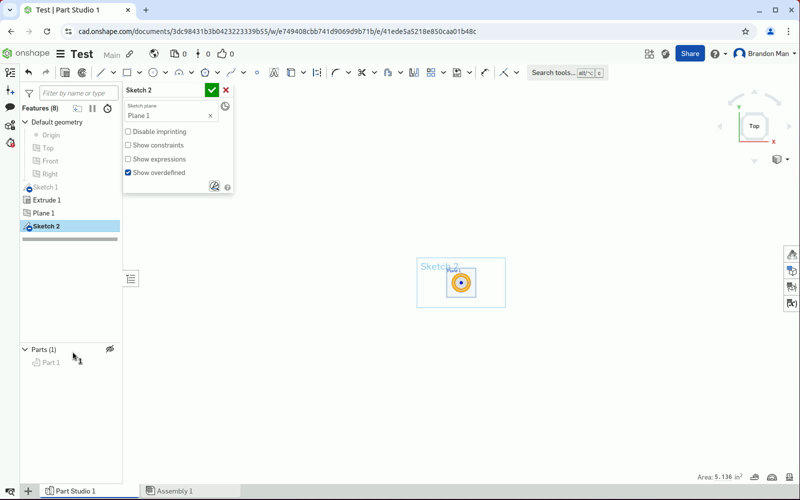
key(shift+y)
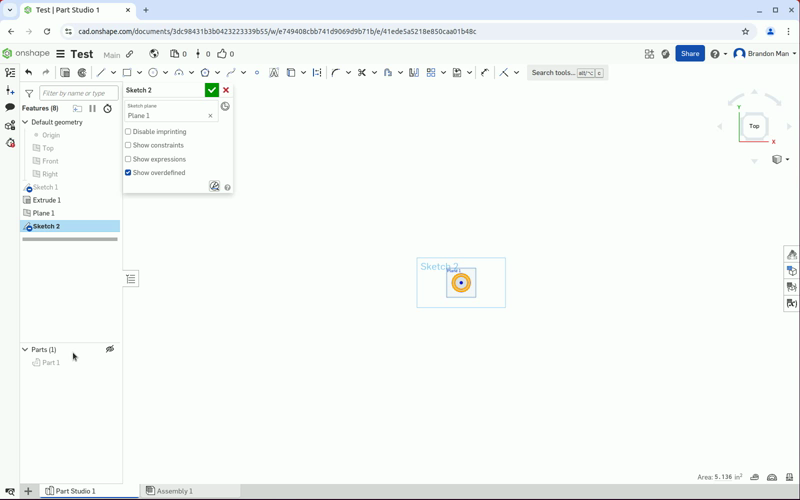
key(shift+e)
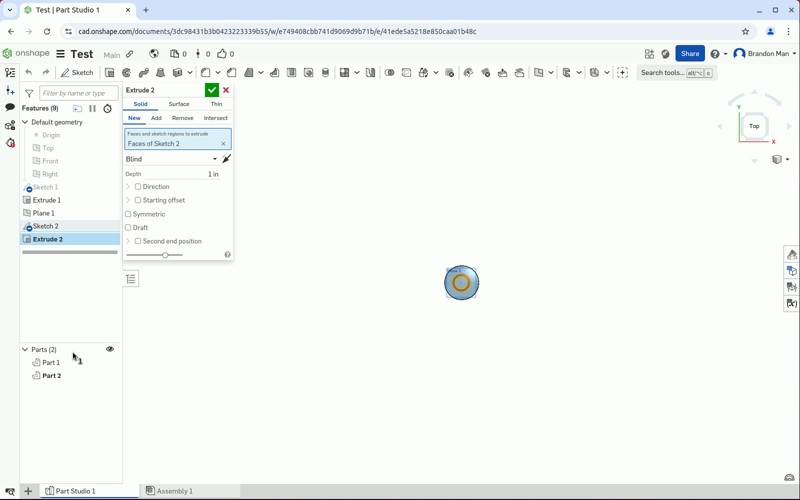
mouse_move(143, 106)
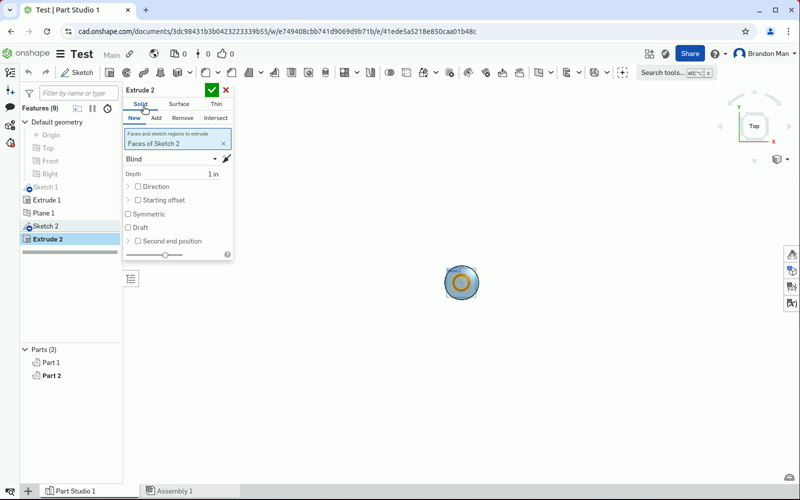
click(143, 106)
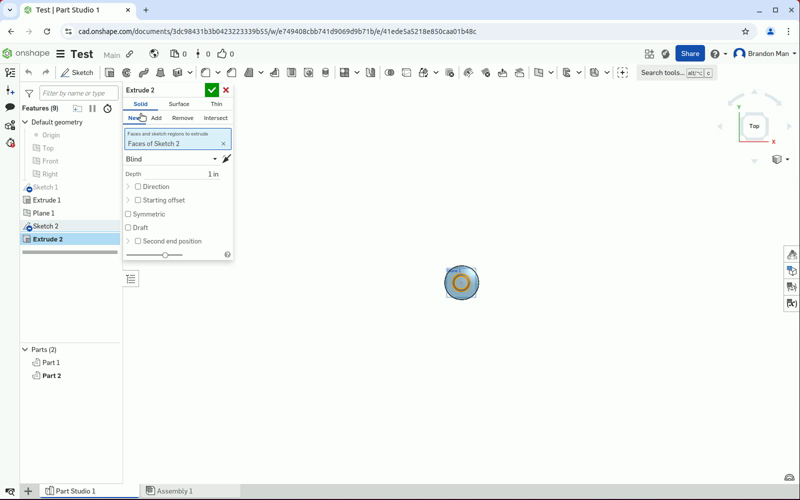
mouse_move(137, 120)
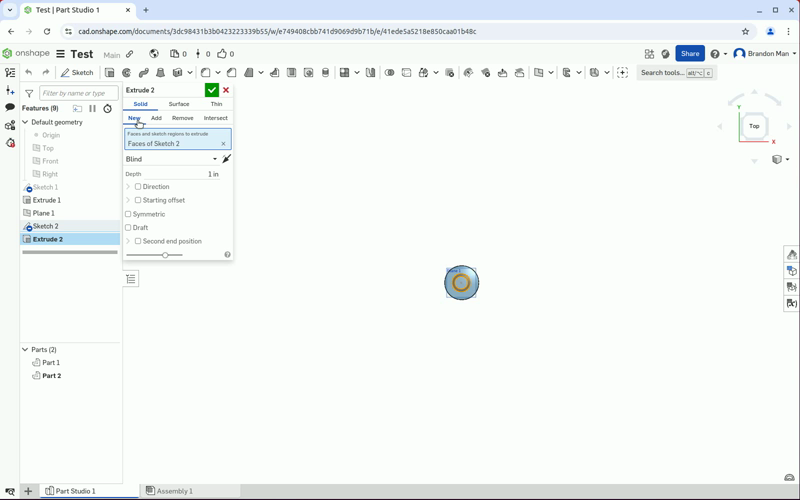
click(137, 120)
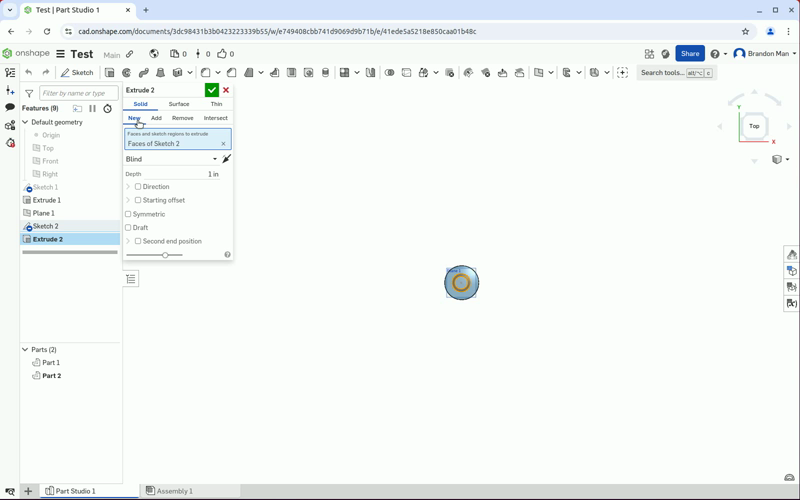
key(tab, 4)
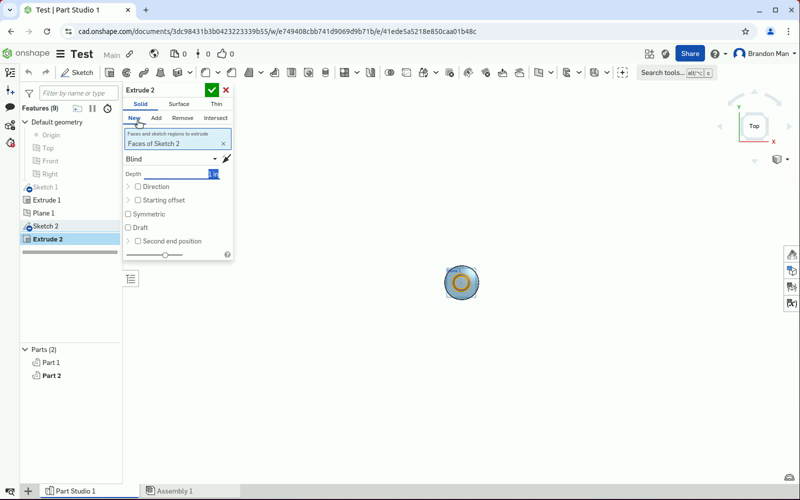
text(-30.811)
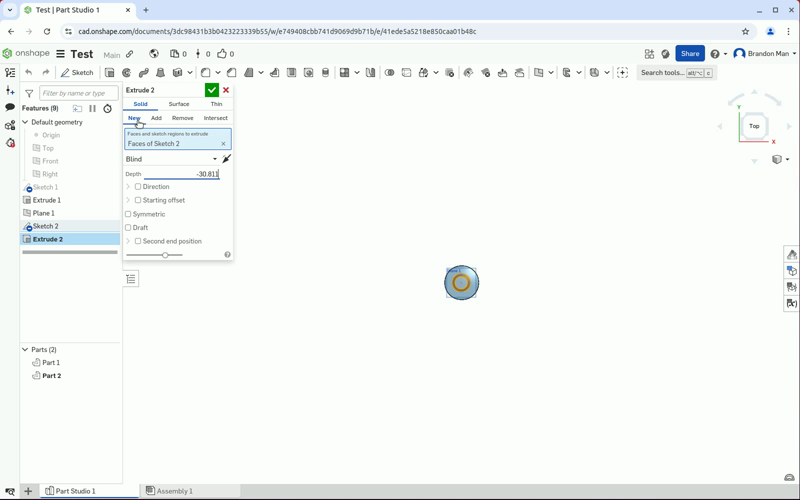
key(enter)
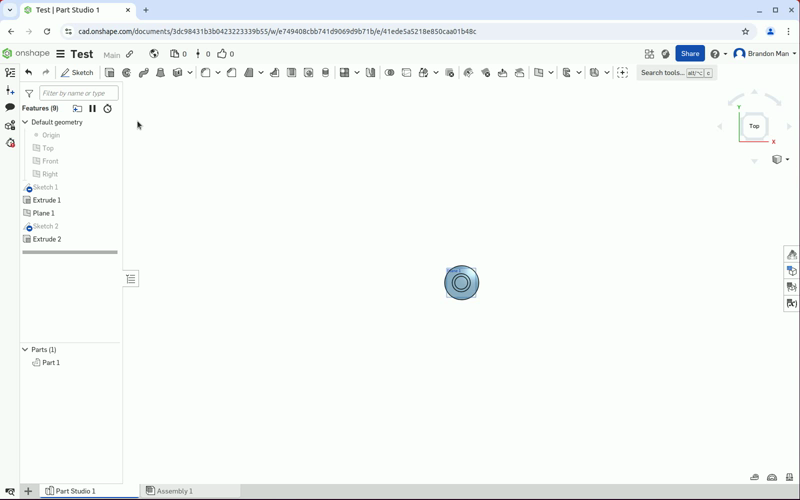
key(shift+h)
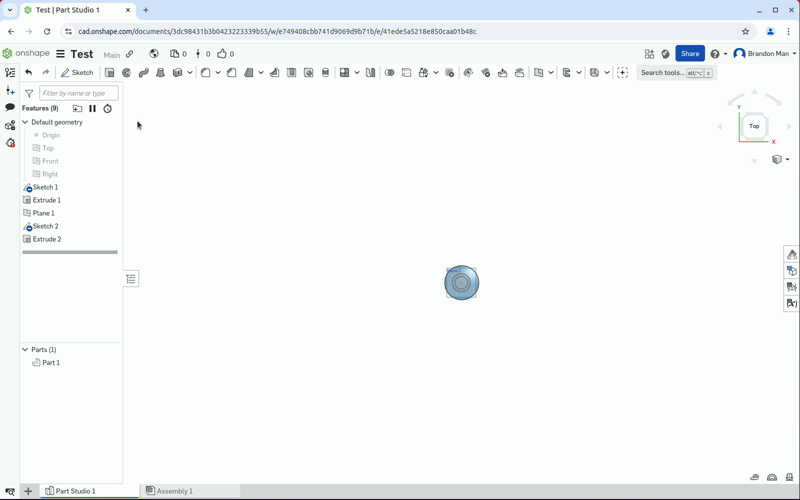
key(shift+h)
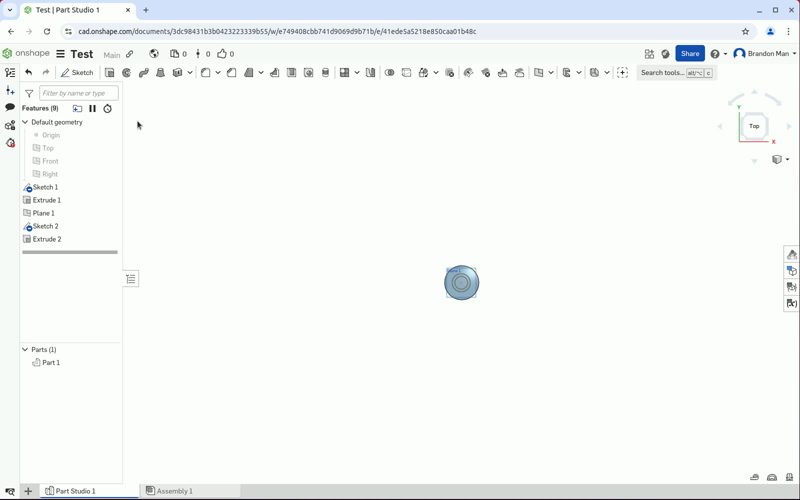
key(shift+7)
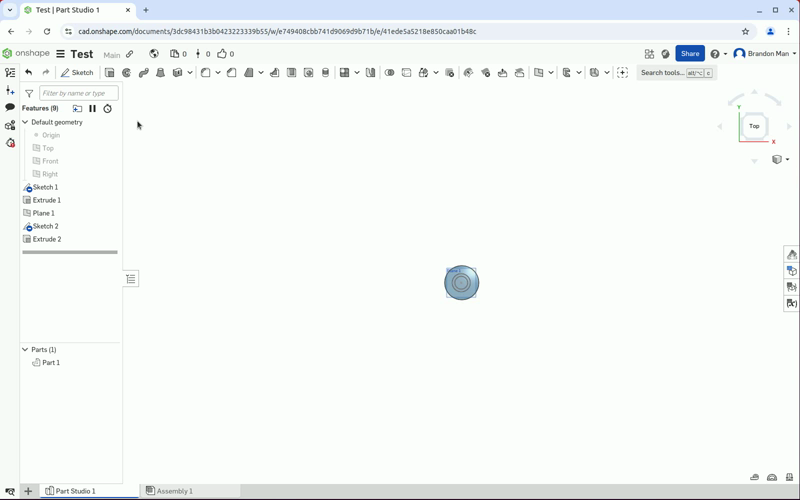
key(up, 3)
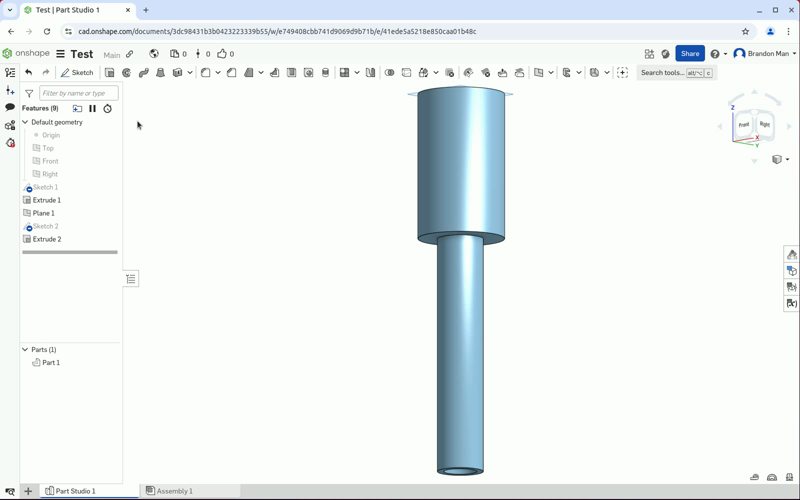
key(left, 3)
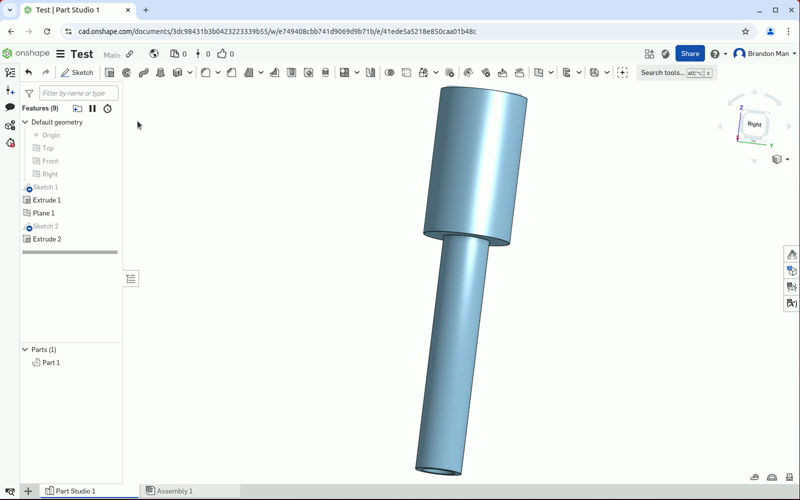
key(right, 3)
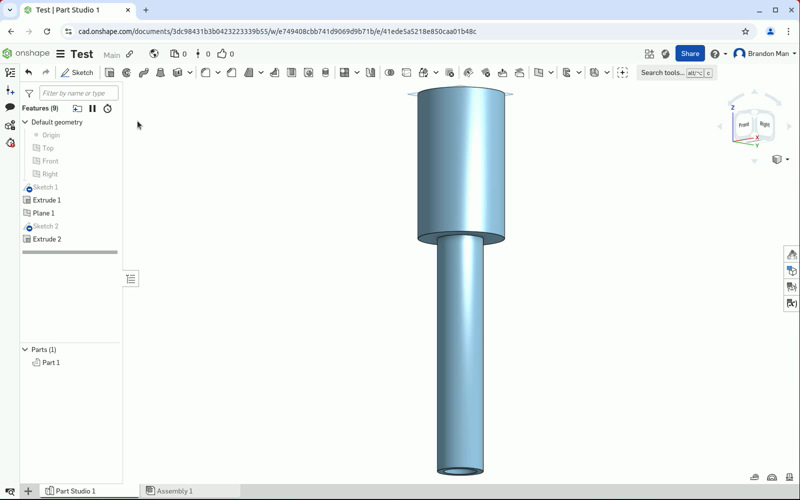
key(down, 3)
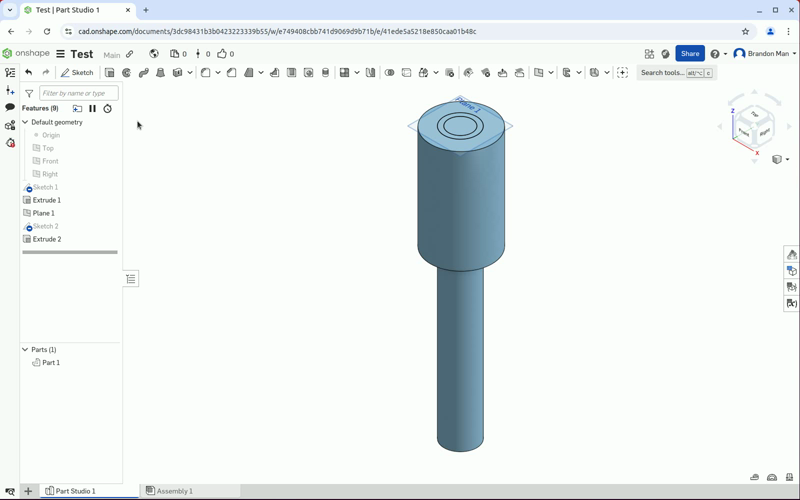
mouse_move(73, 189)
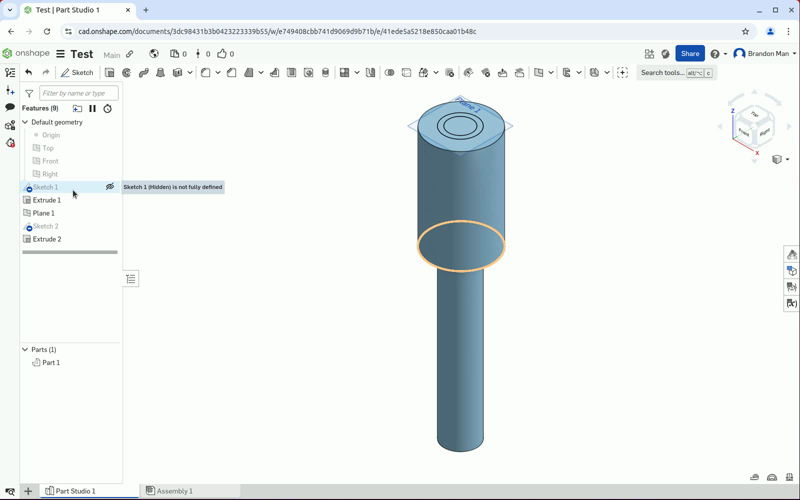
click(73, 189)